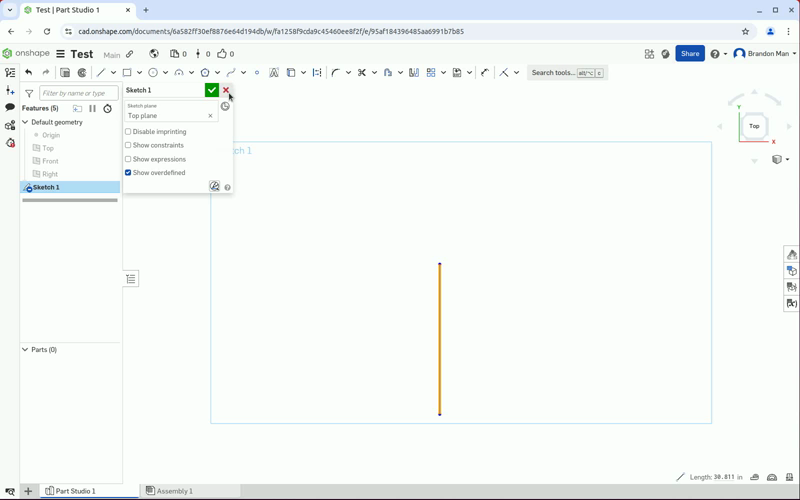
key(shift+h)
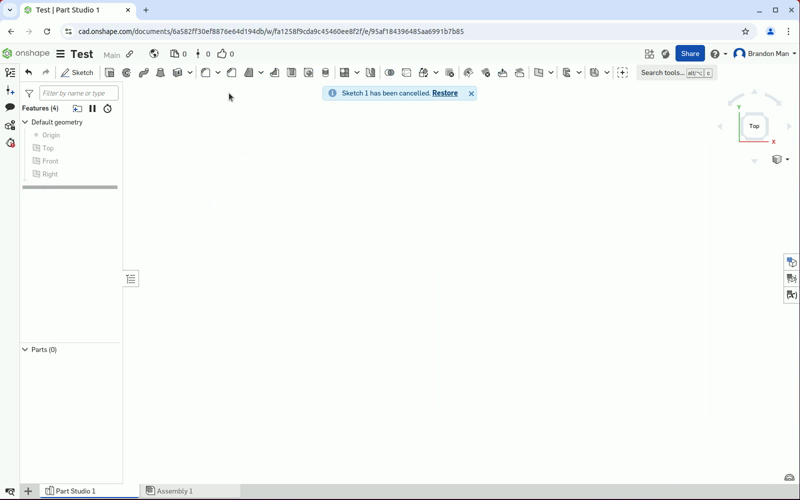
mouse_move(73, 352)
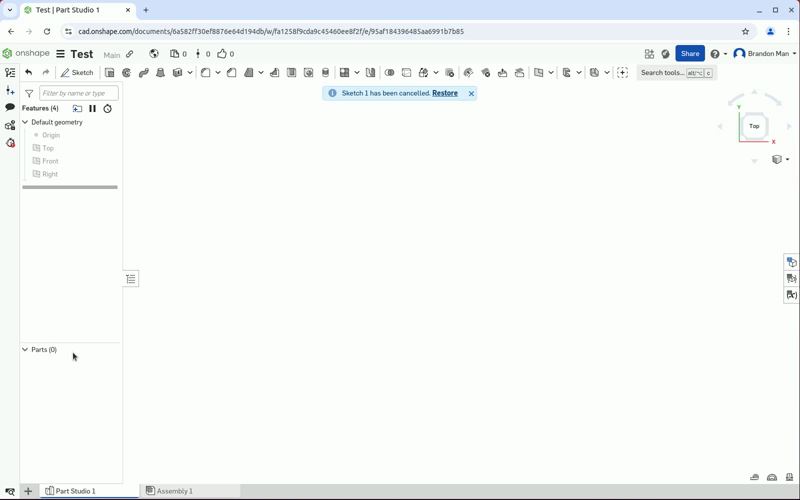
key(y)
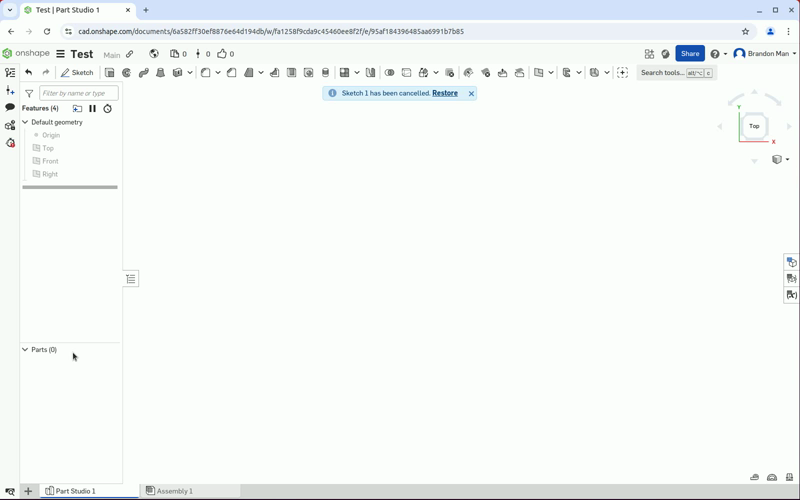
key(shift+p)
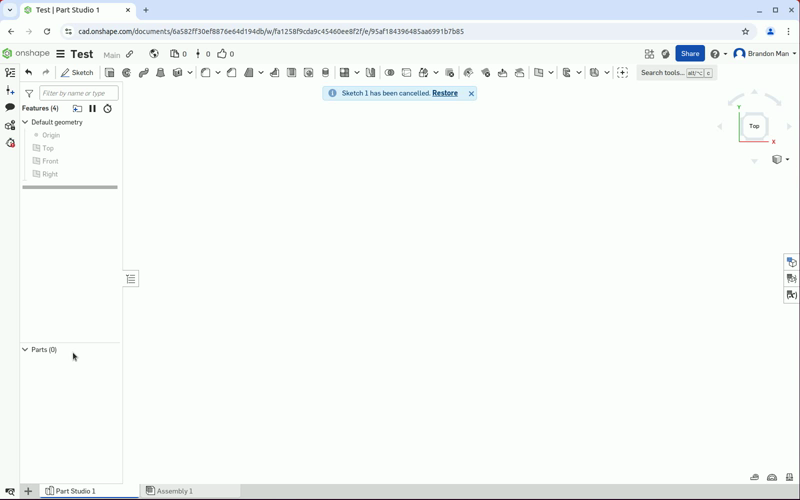
key(space)
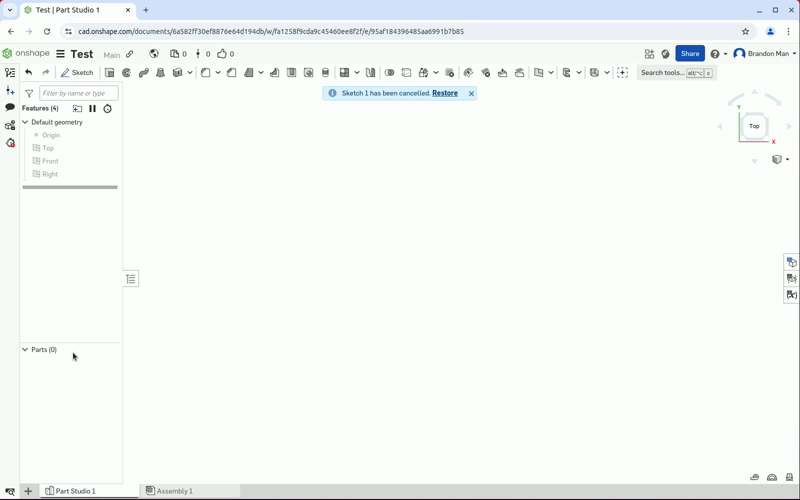
key_down(shift)
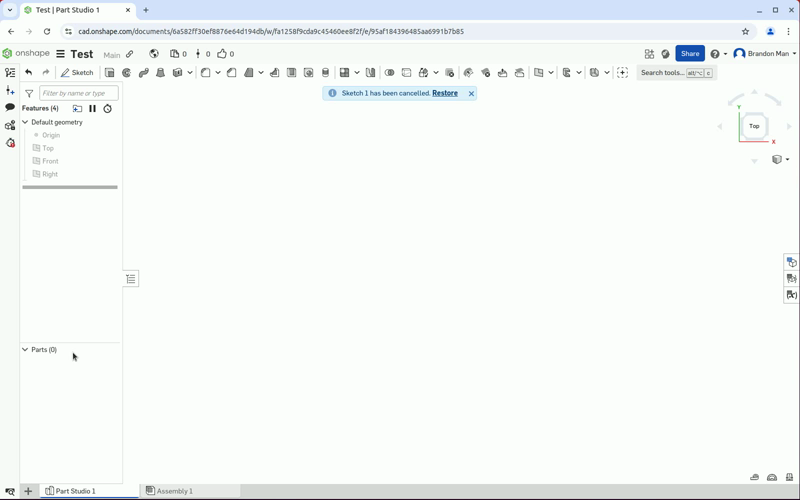
key(up)
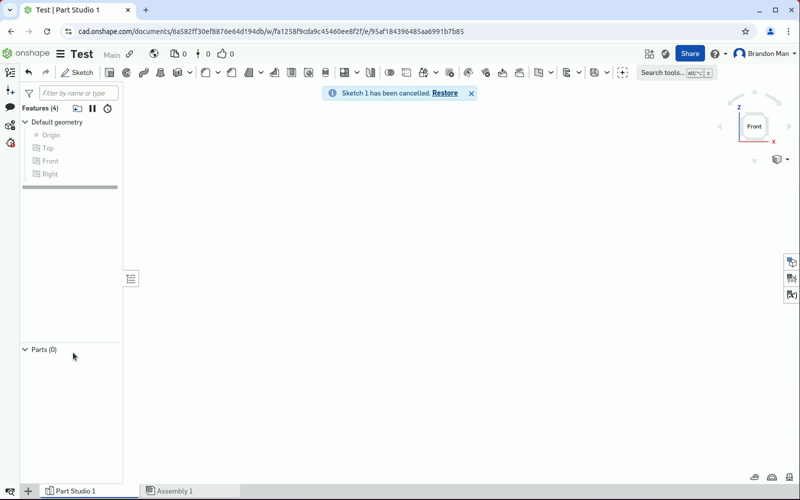
key_up(shift)
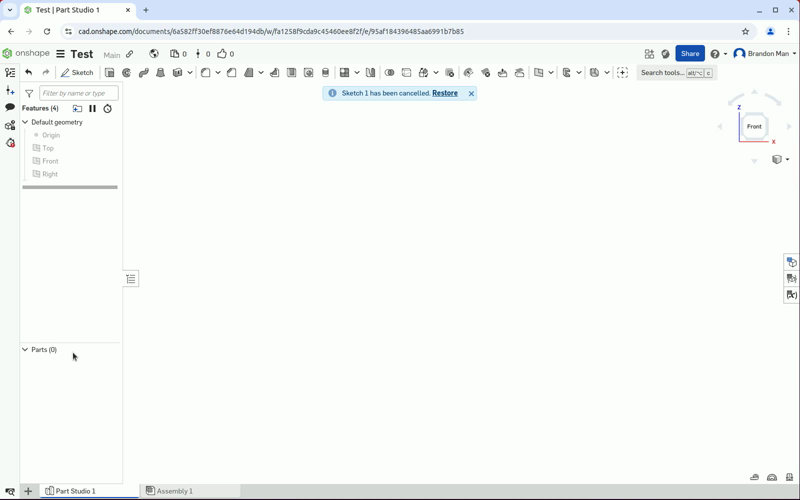
mouse_move(73, 352)
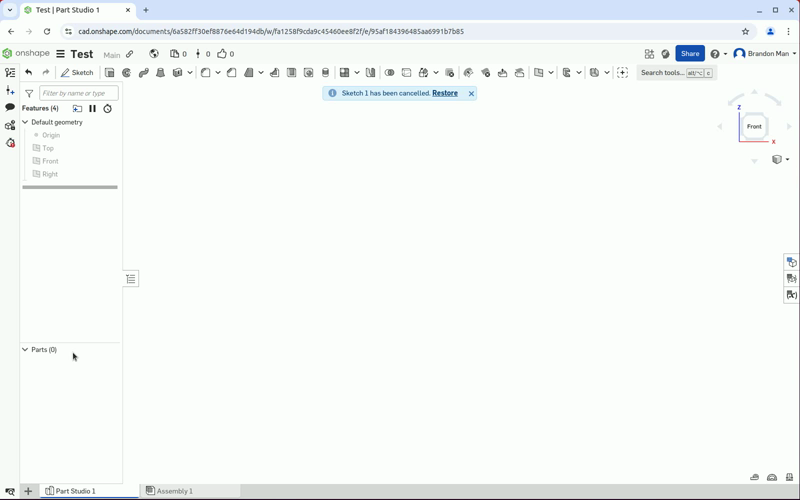
key(shift+y)
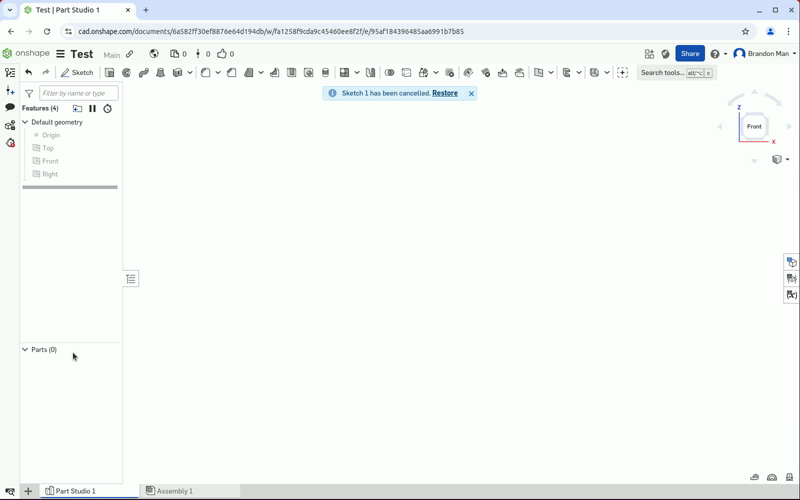
key(shift+s)
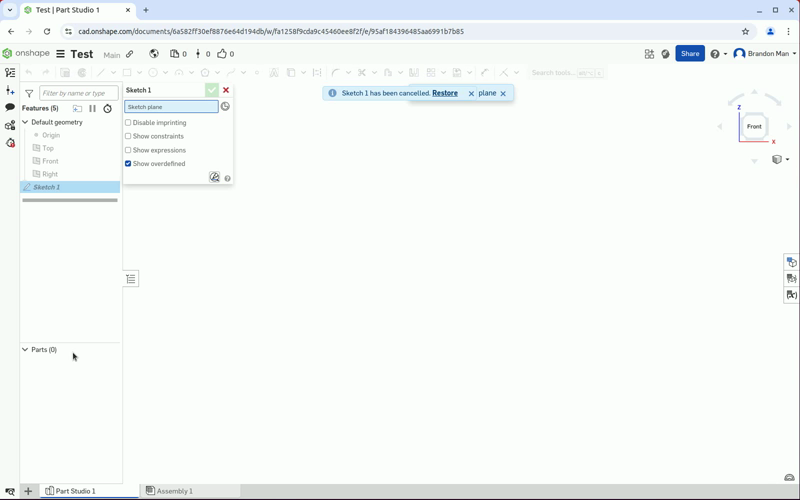
mouse_move(73, 163)
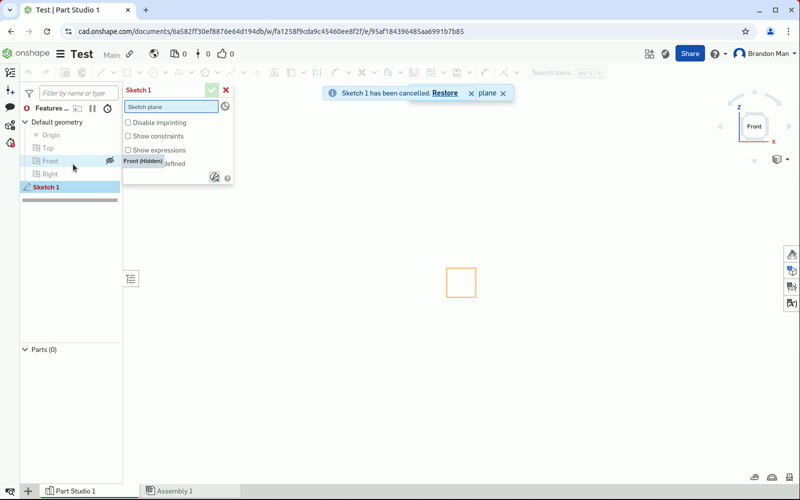
click(73, 163)
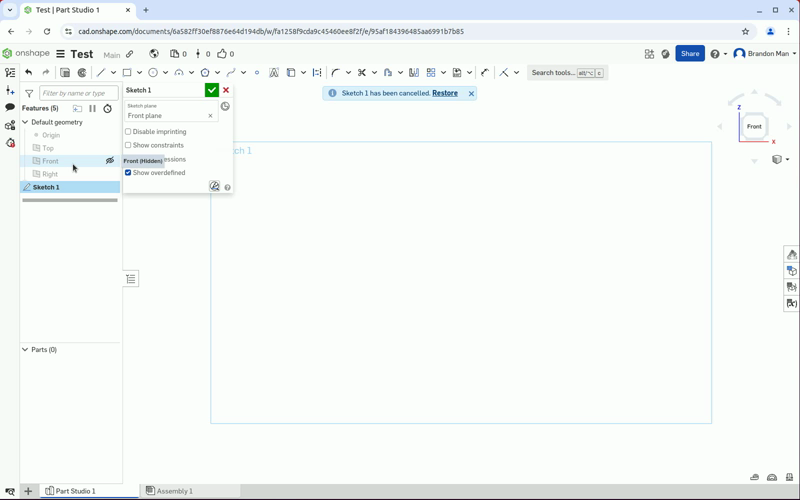
mouse_move(73, 352)
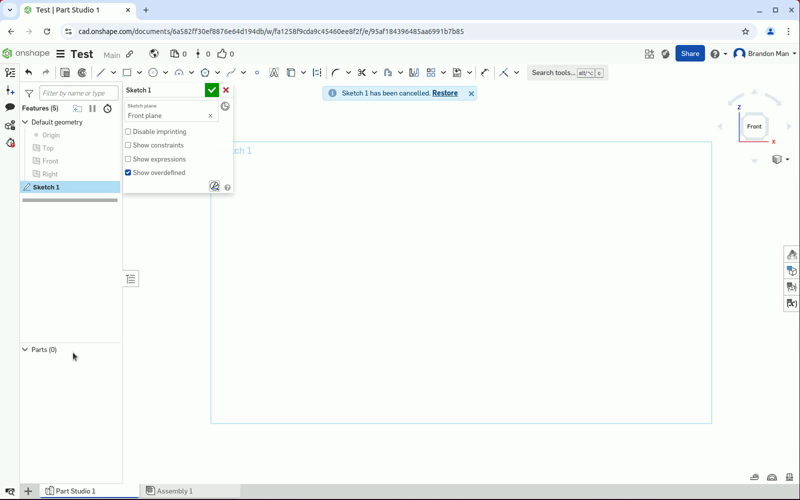
key(y)
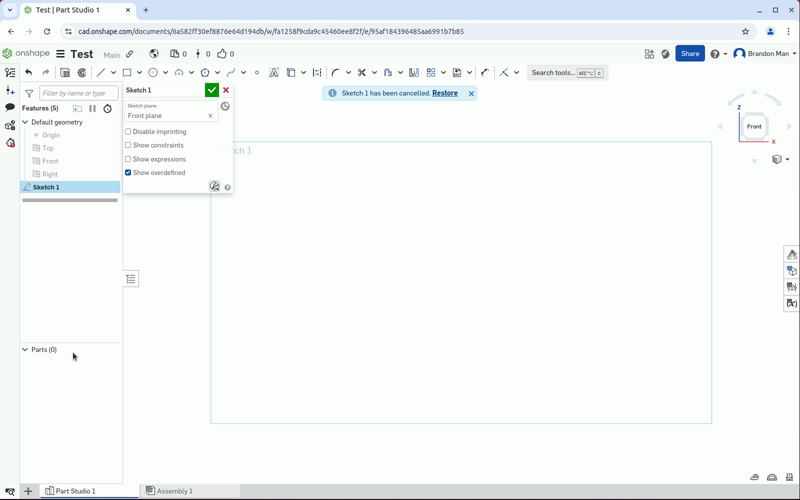
key(l)
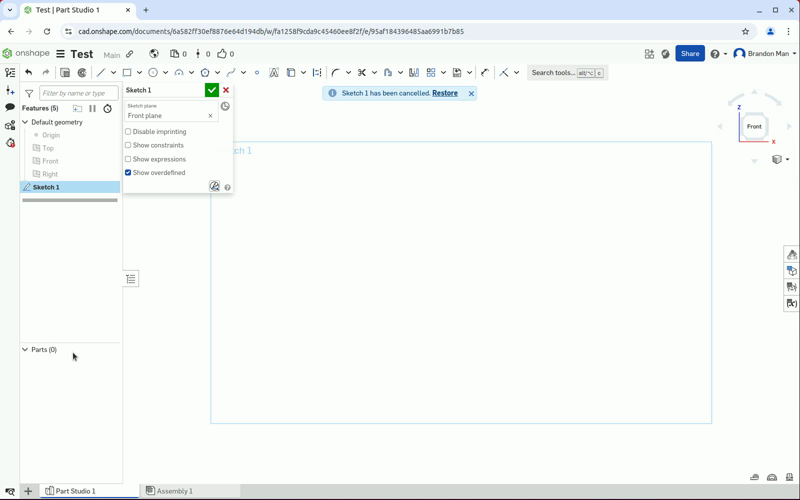
key_down(shift)
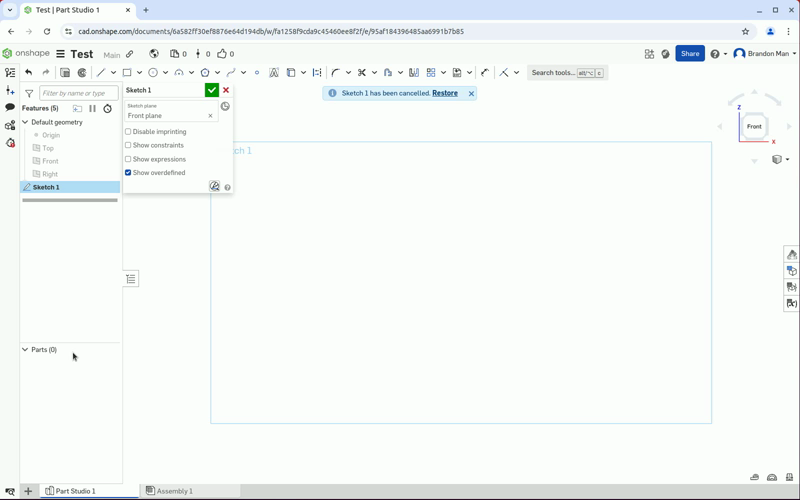
mouse_move(358, 405)
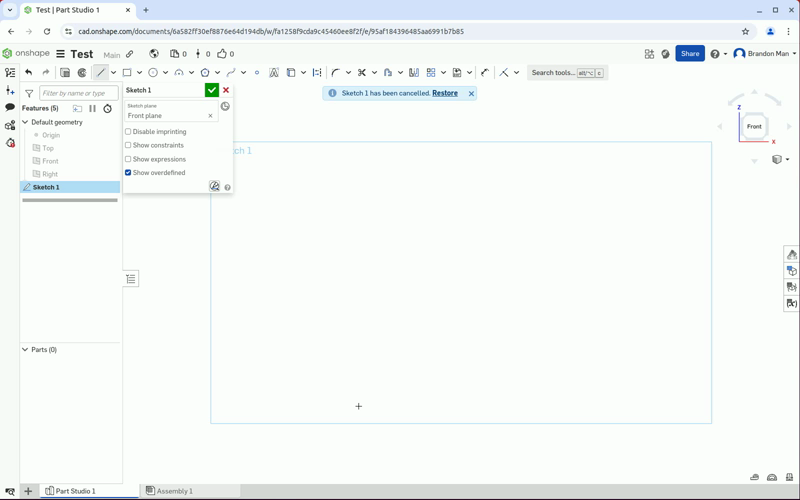
click(358, 405)
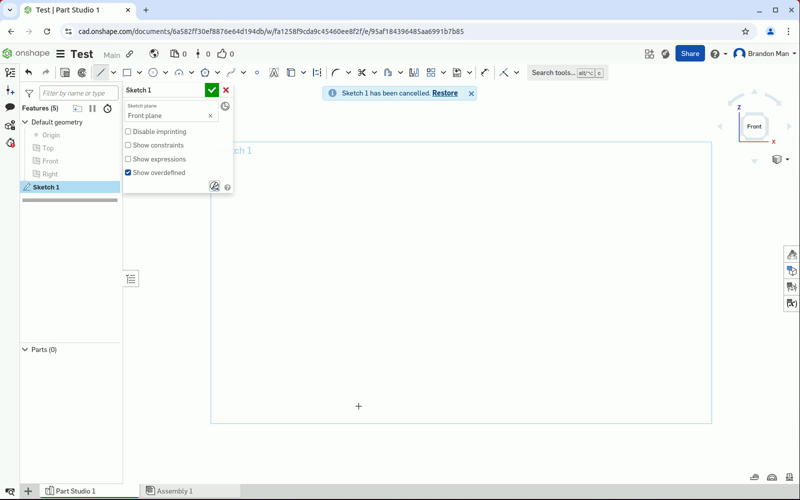
key_up(shift)
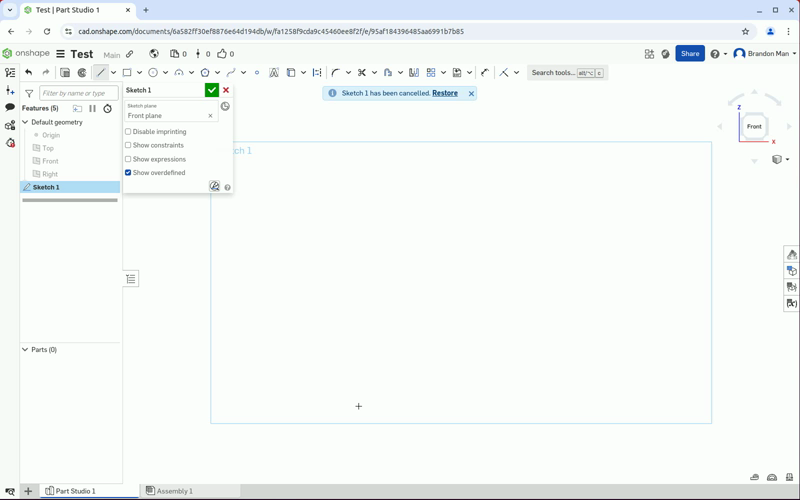
key_down(shift)
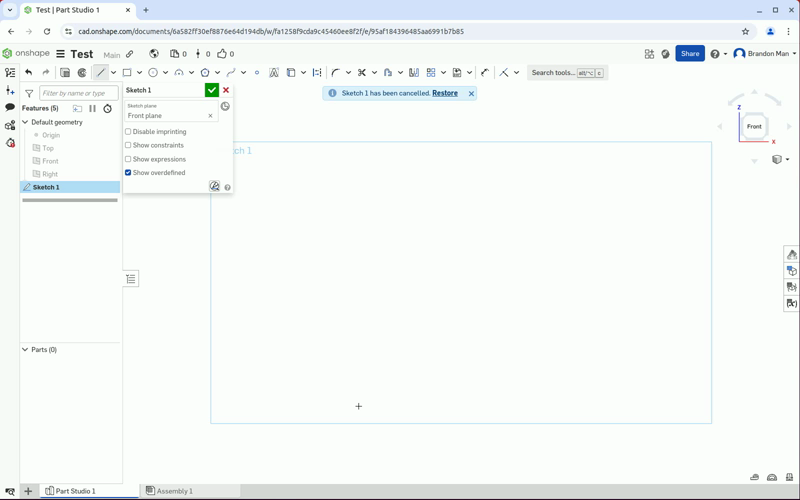
mouse_move(568, 405)
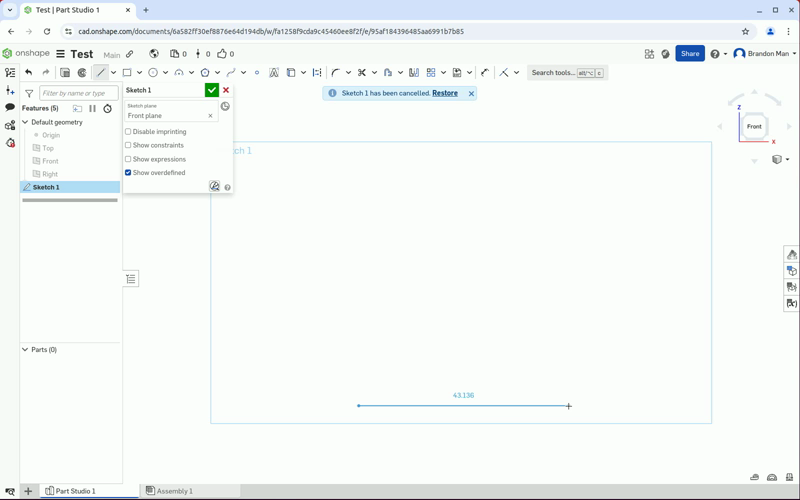
click(568, 405)
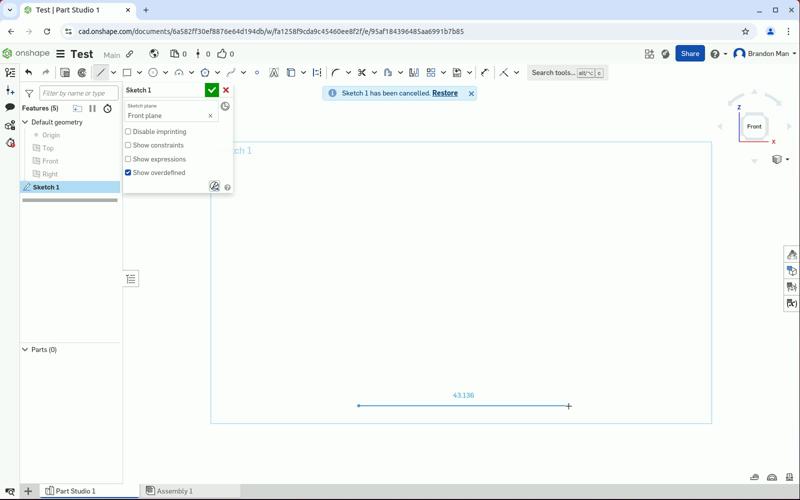
key_up(shift)
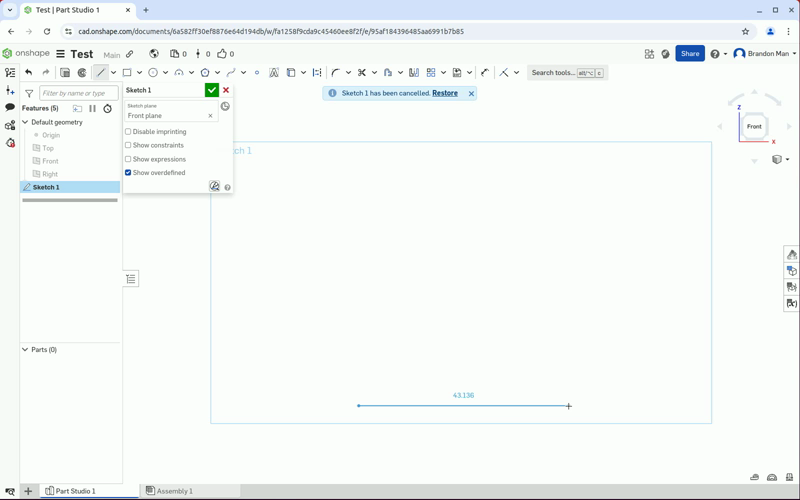
key_down(shift)
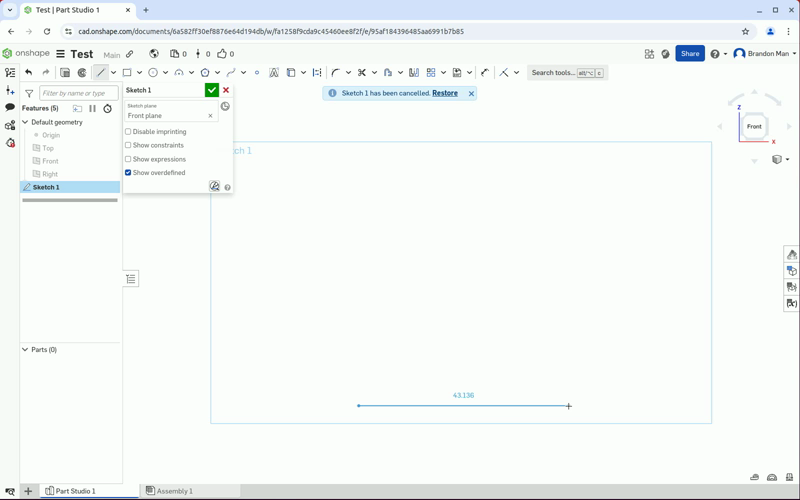
mouse_move(568, 240)
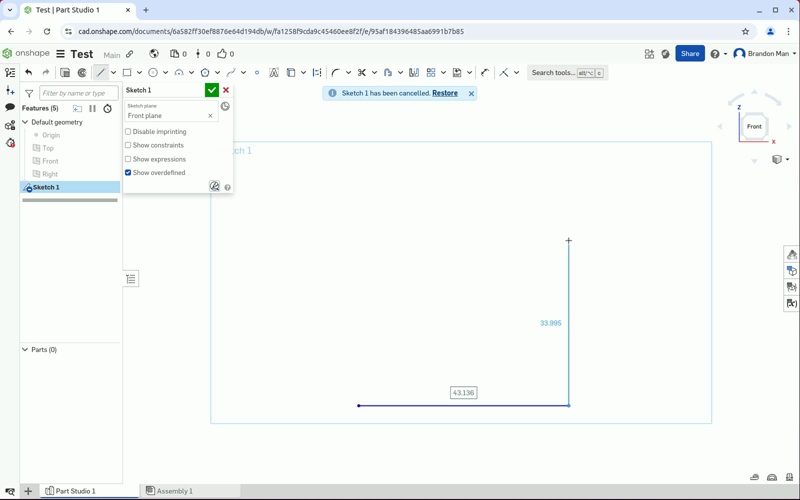
click(568, 240)
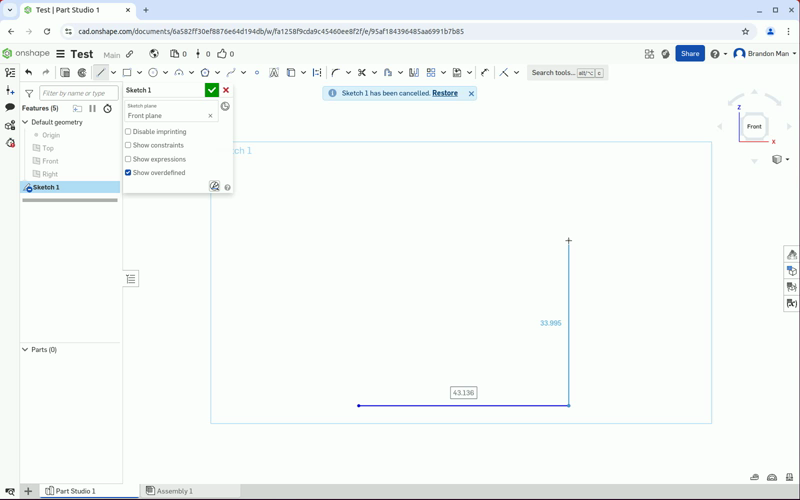
key_up(shift)
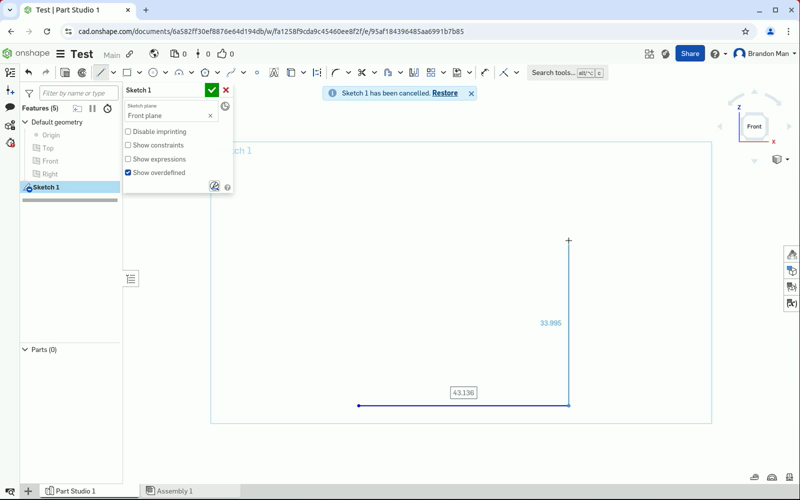
key_down(shift)
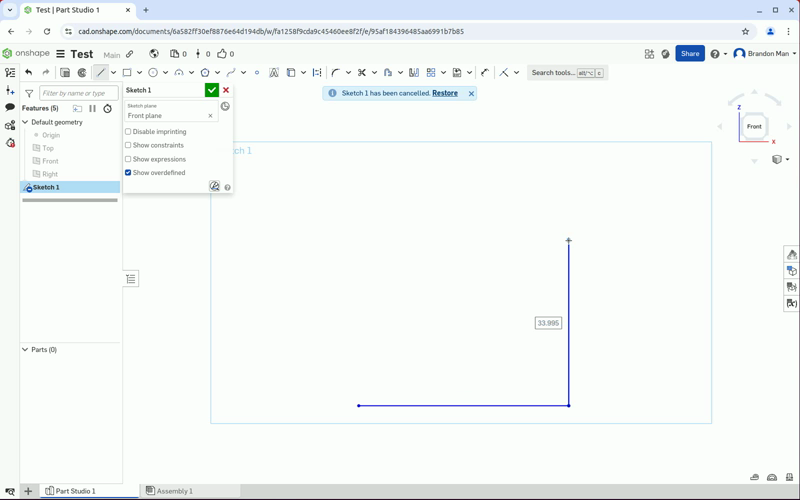
mouse_move(358, 240)
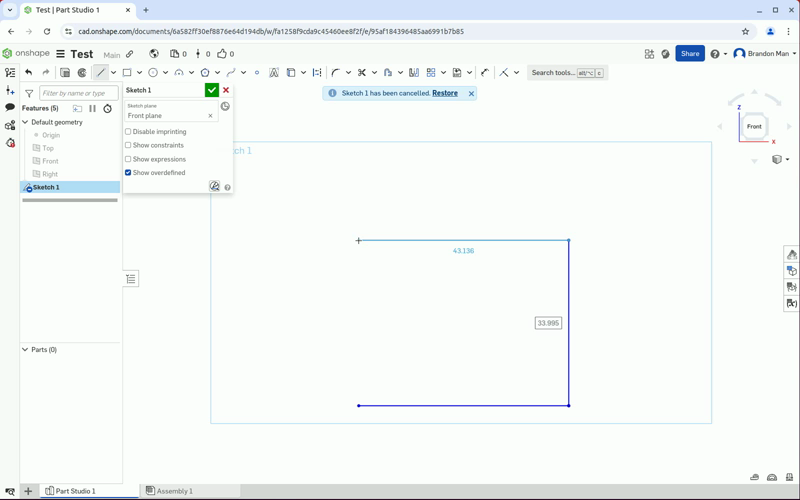
click(358, 240)
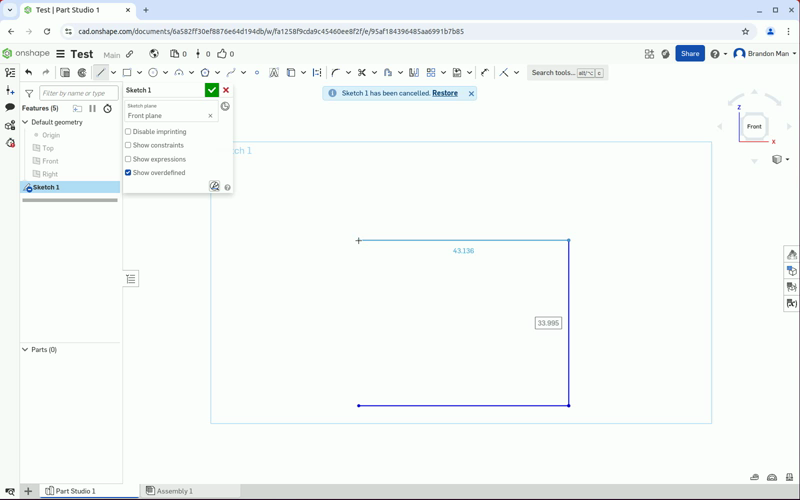
key_up(shift)
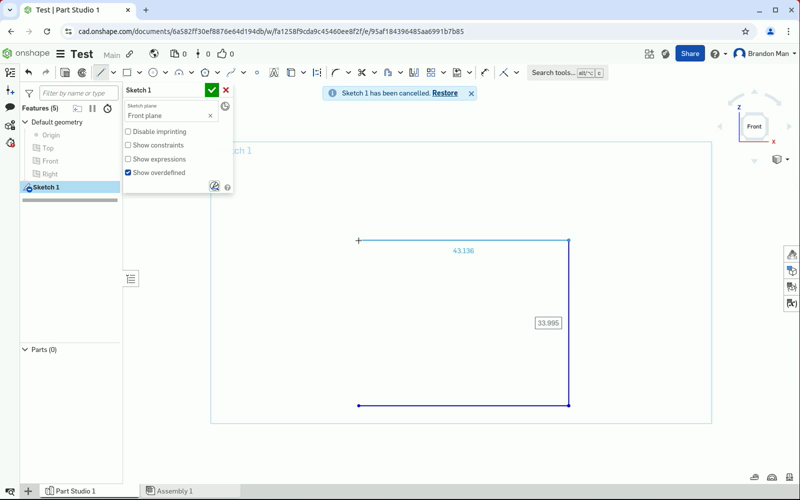
key_down(shift)
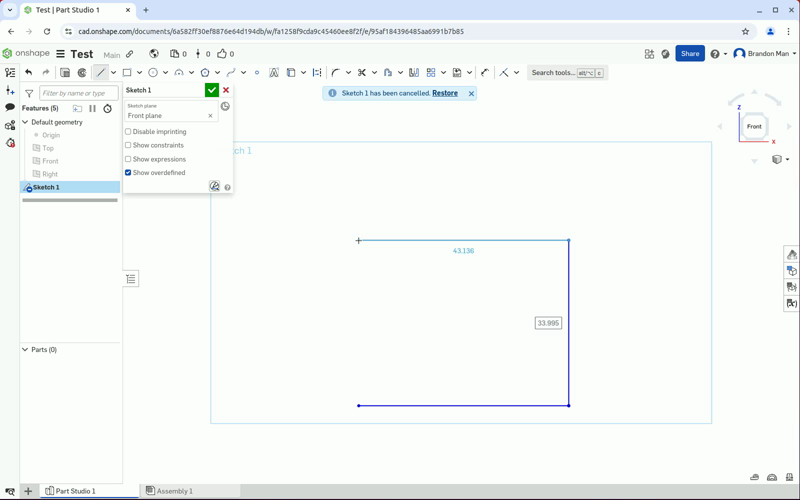
mouse_move(358, 405)
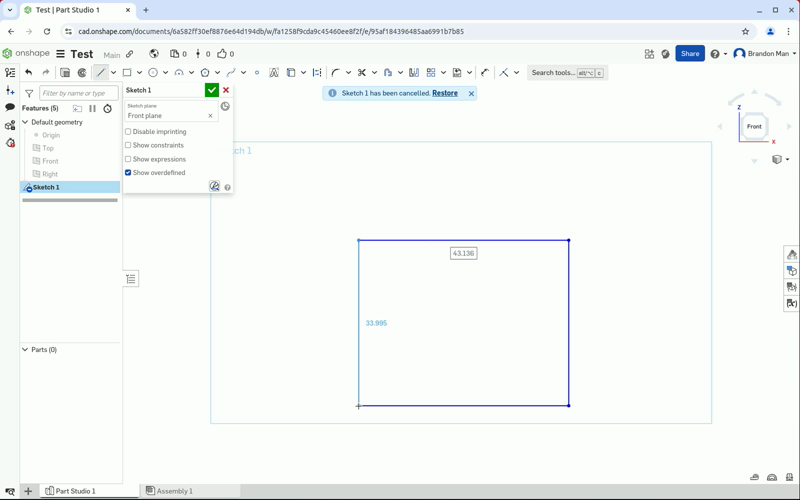
key_up(shift)
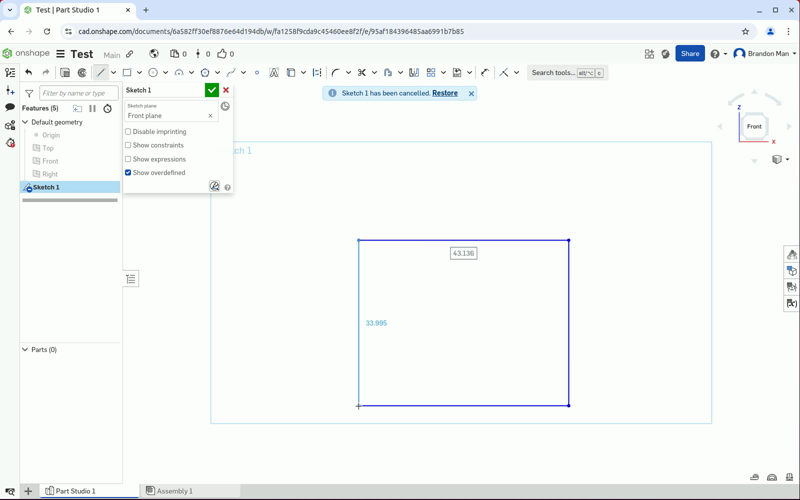
click(358, 405)
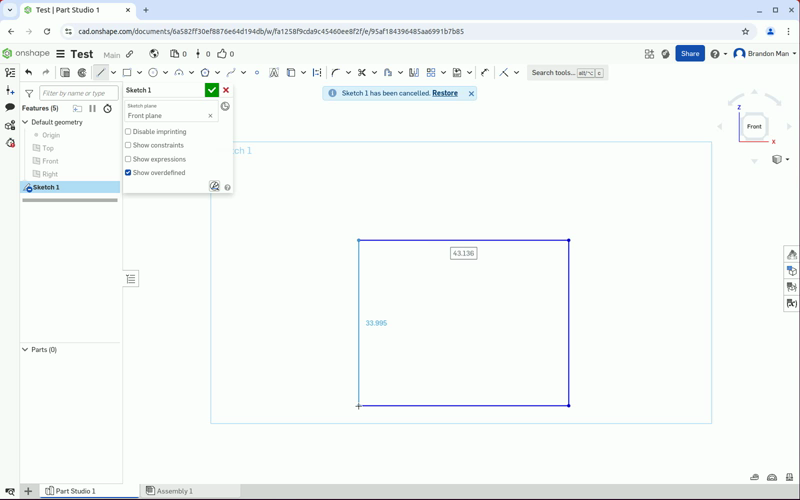
key(esc)
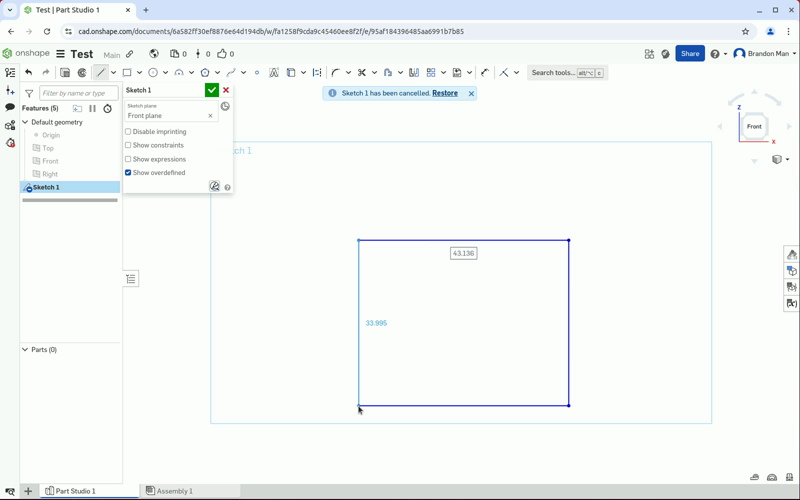
mouse_move(541, 356)
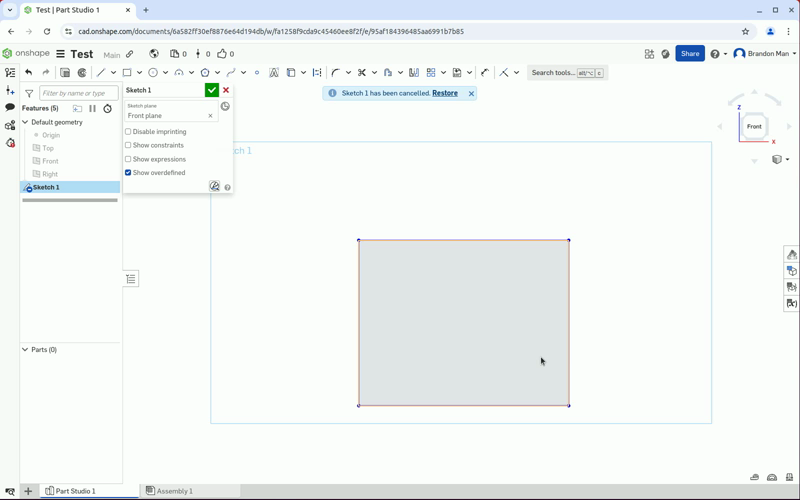
click(541, 356)
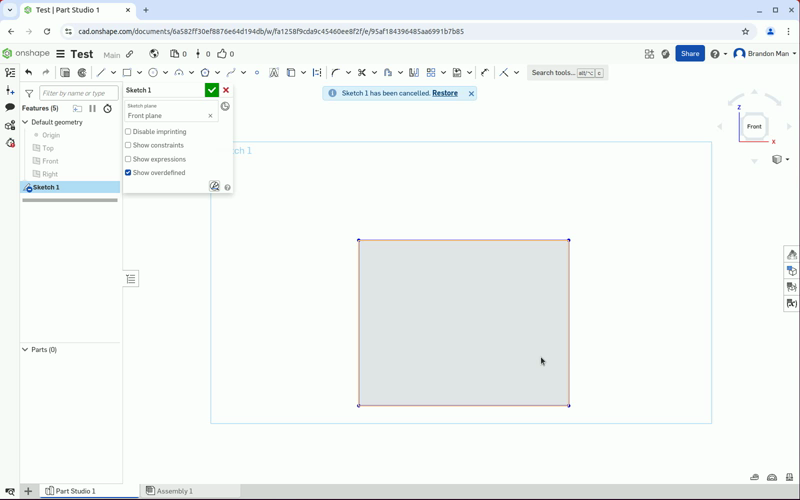
mouse_move(73, 352)
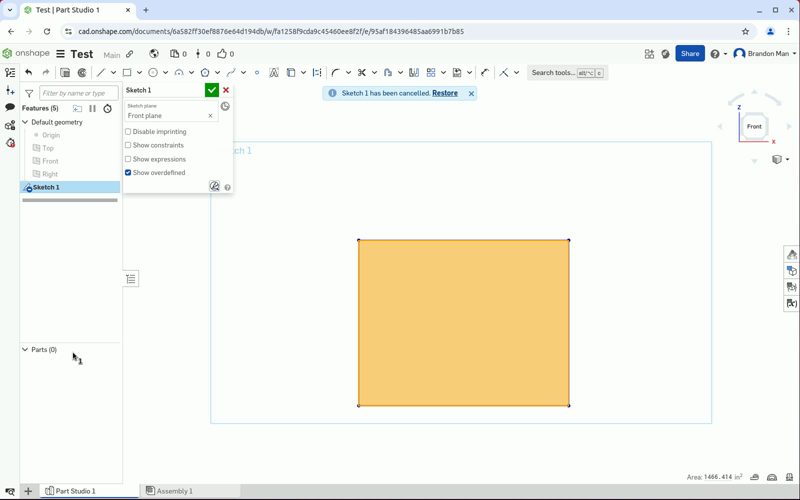
key(shift+y)
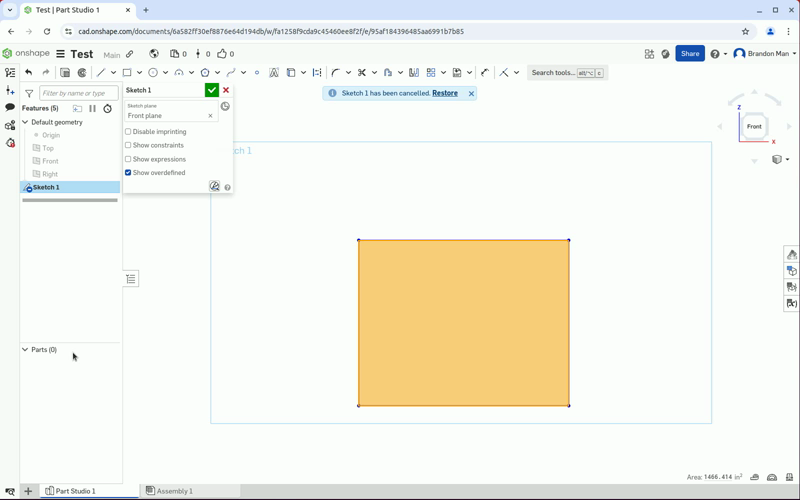
key(shift+e)
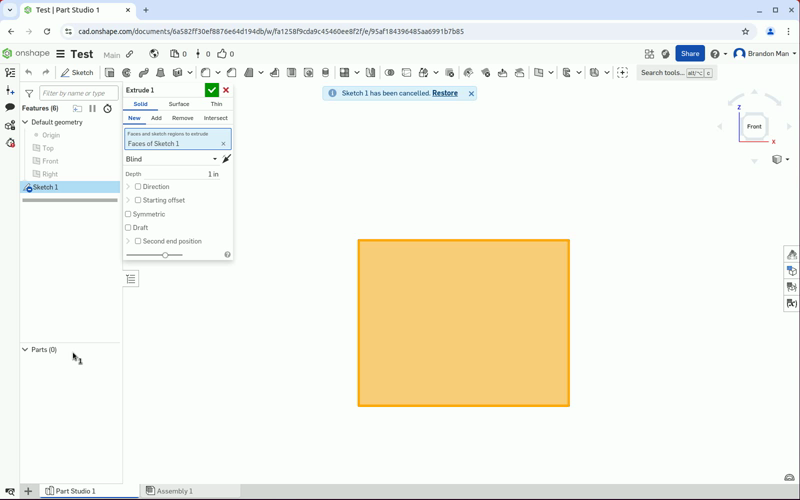
mouse_move(143, 106)
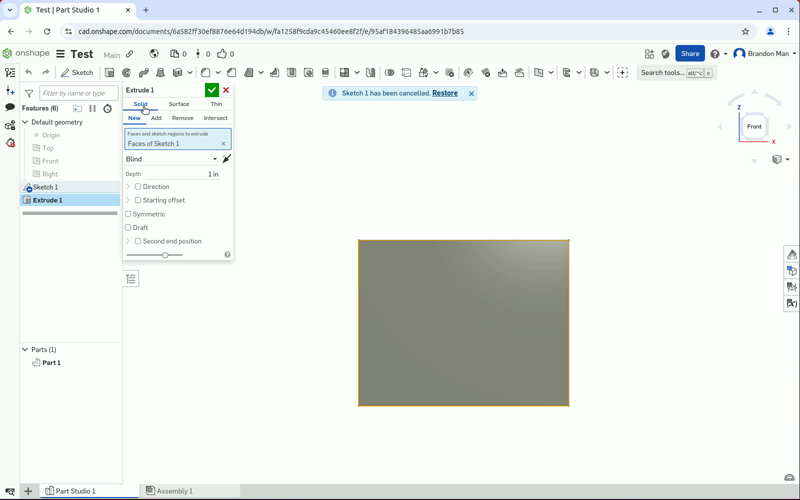
click(143, 106)
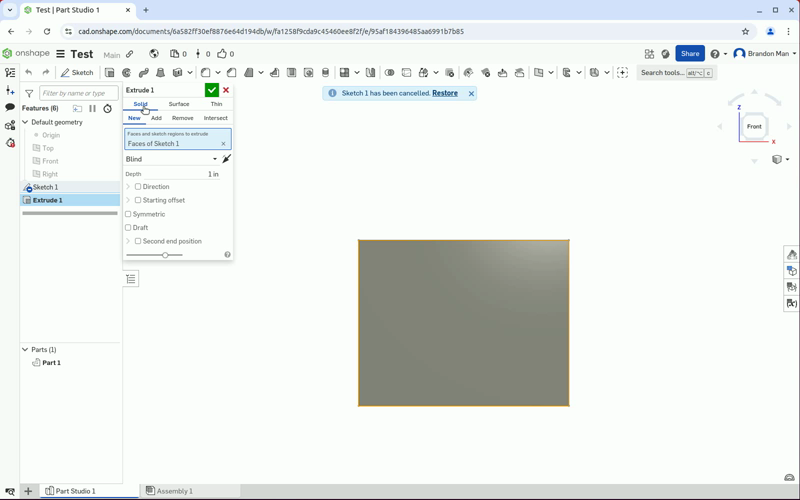
mouse_move(137, 120)
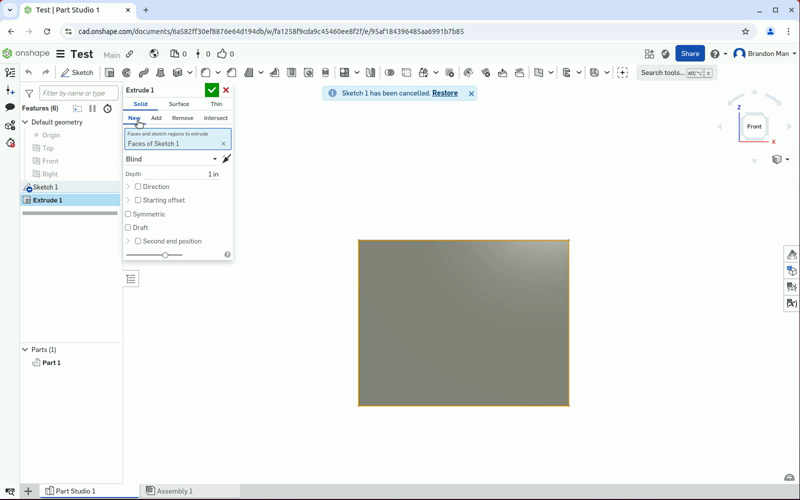
click(137, 120)
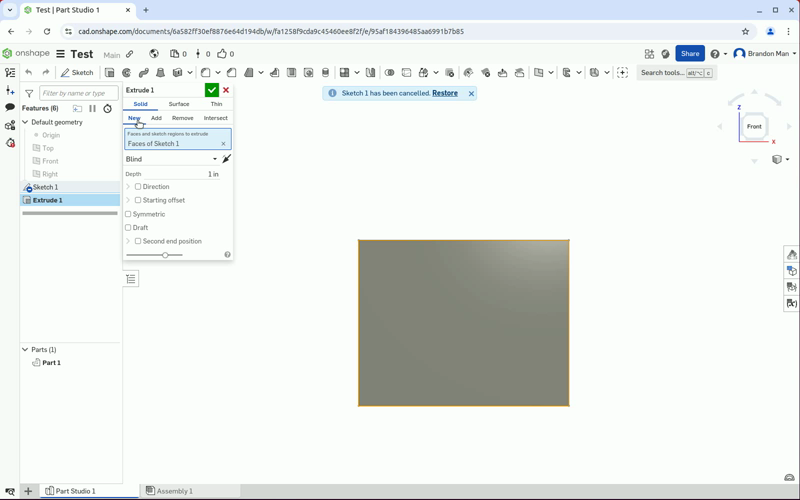
key(tab, 4)
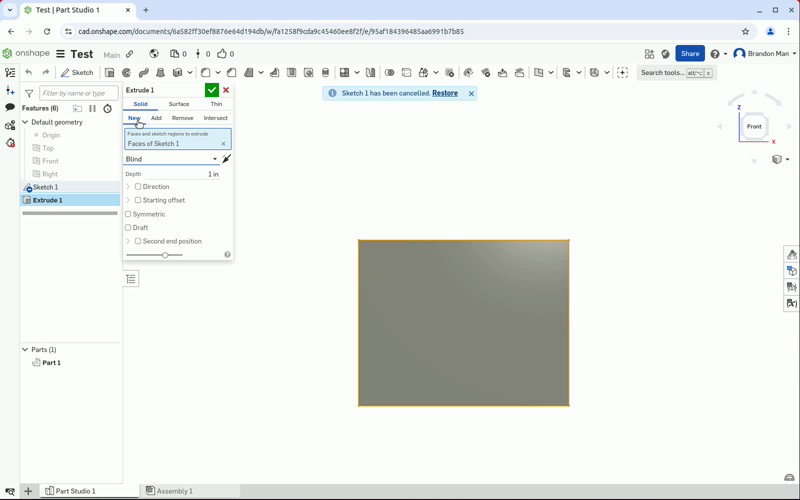
text(23.108)
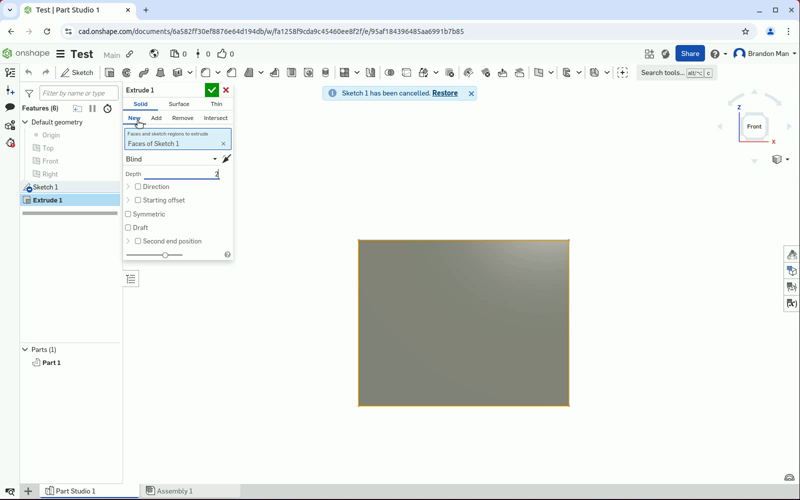
key(enter)
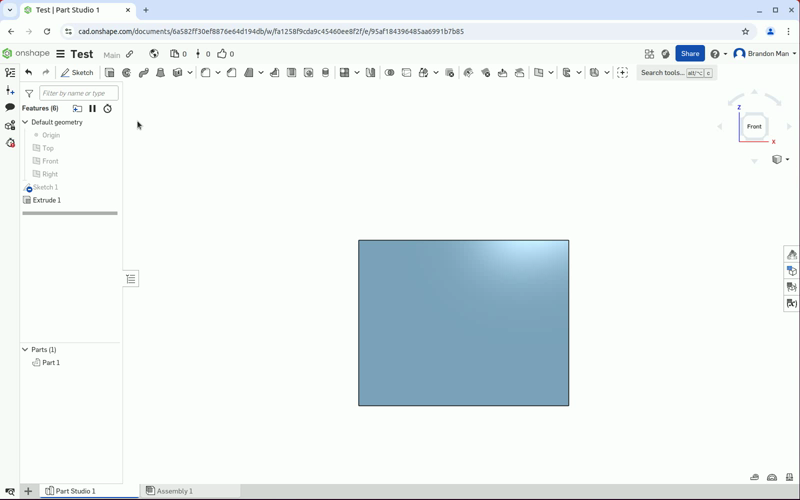
key(shift+h)
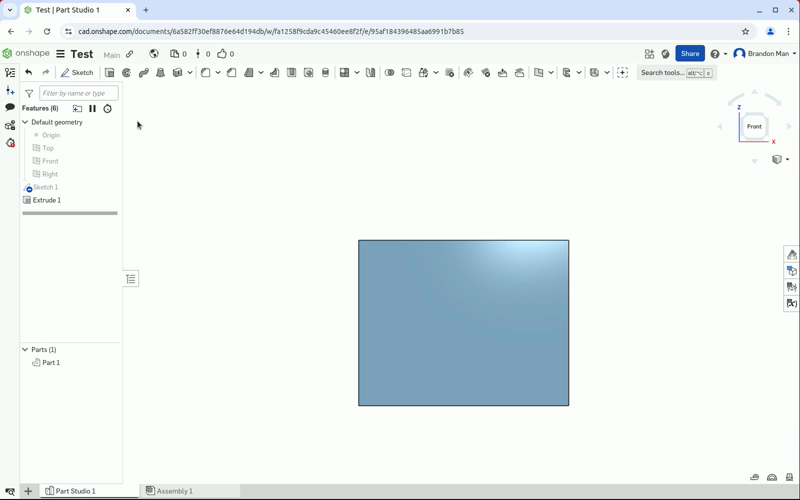
key(shift+h)
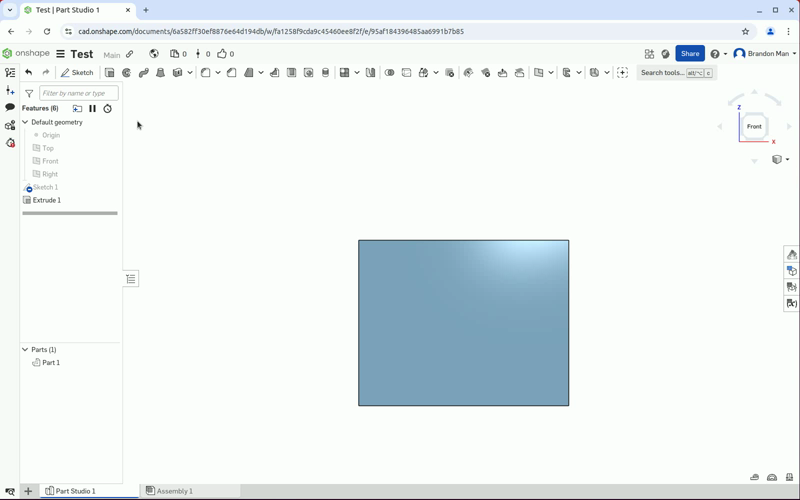
mouse_move(73, 189)
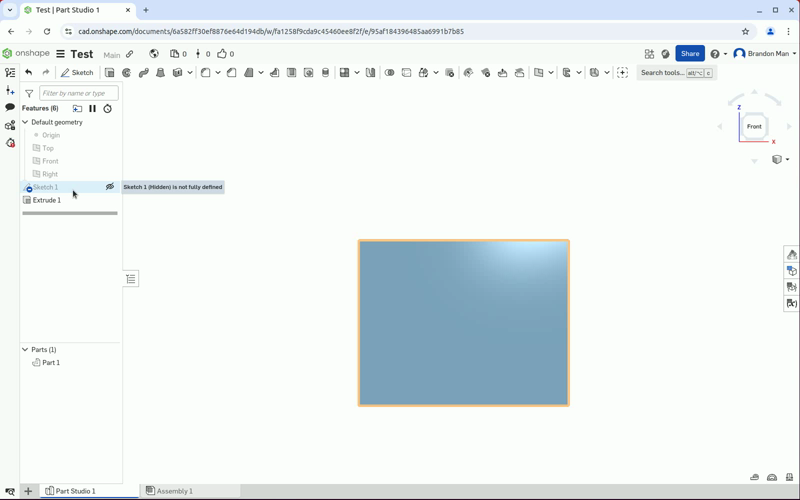
click(73, 189)
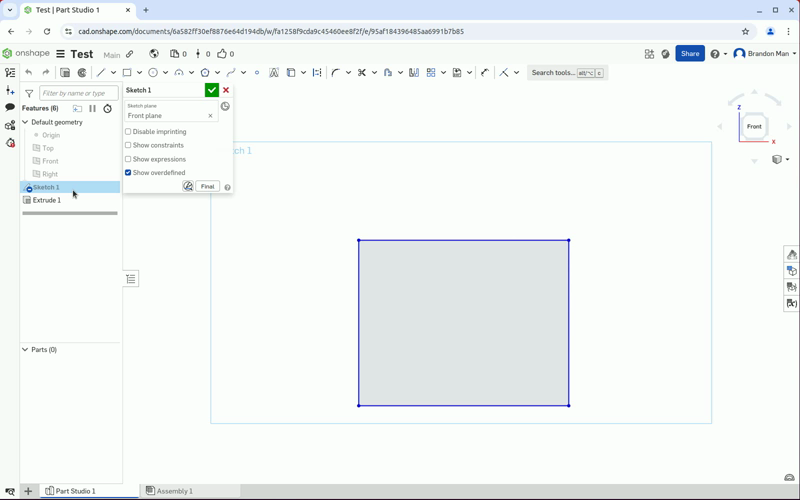
mouse_move(229, 92)
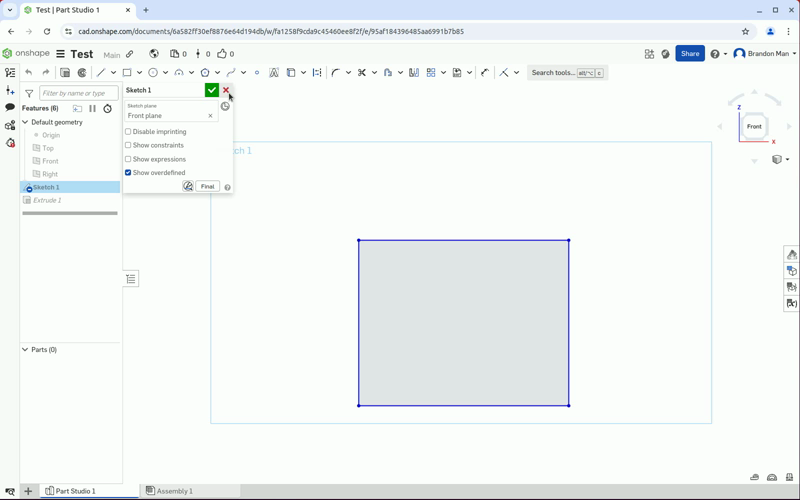
click(229, 92)
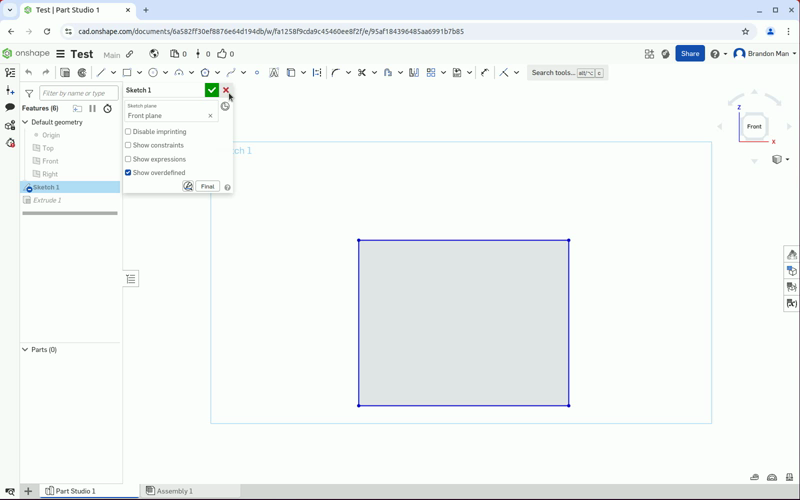
key(shift+s)
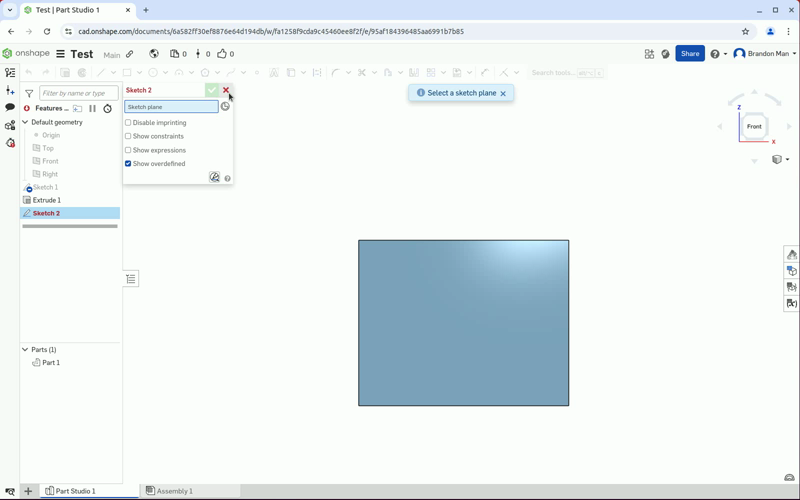
mouse_move(73, 163)
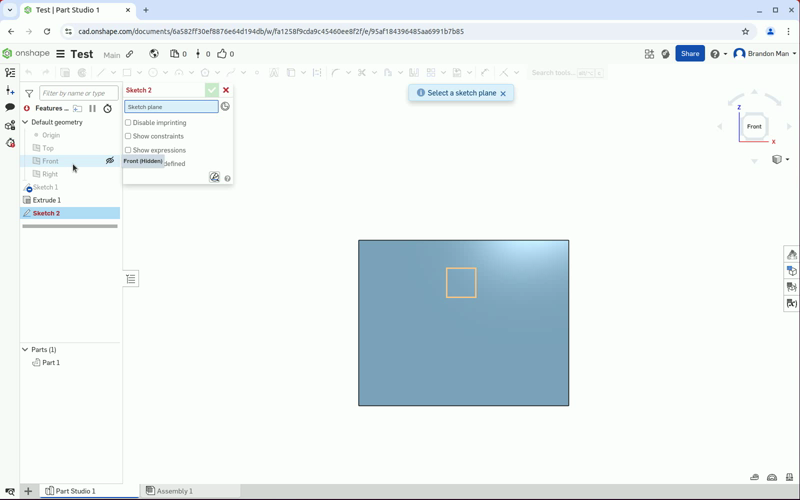
click(73, 163)
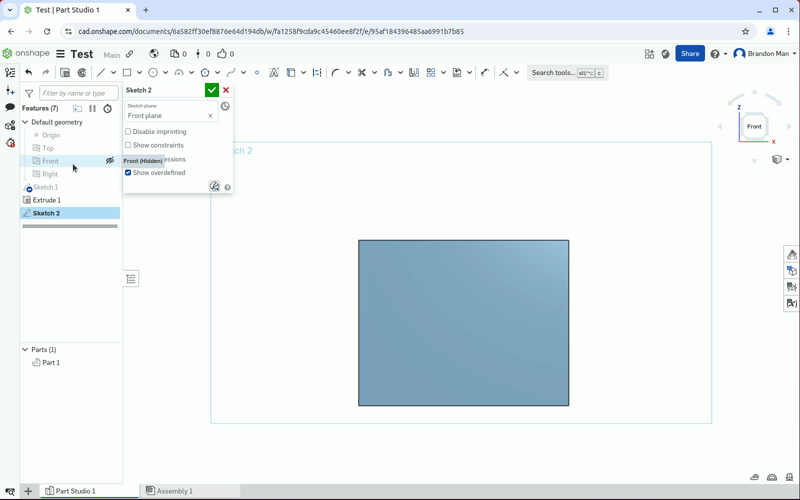
mouse_move(73, 352)
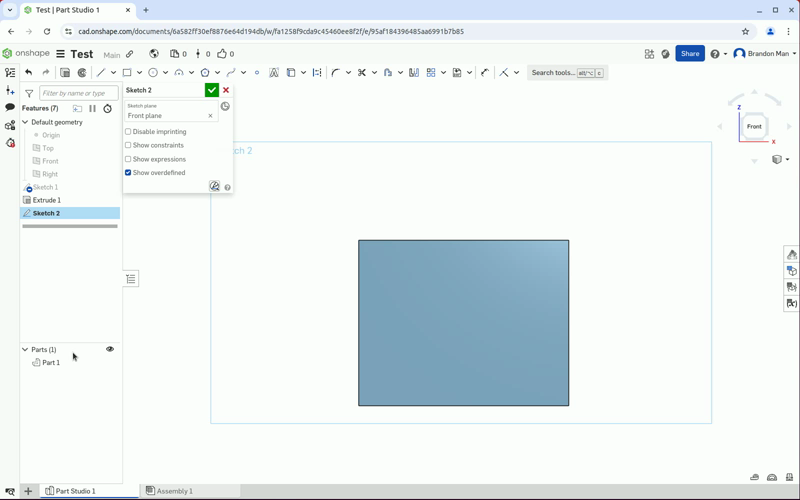
key(y)
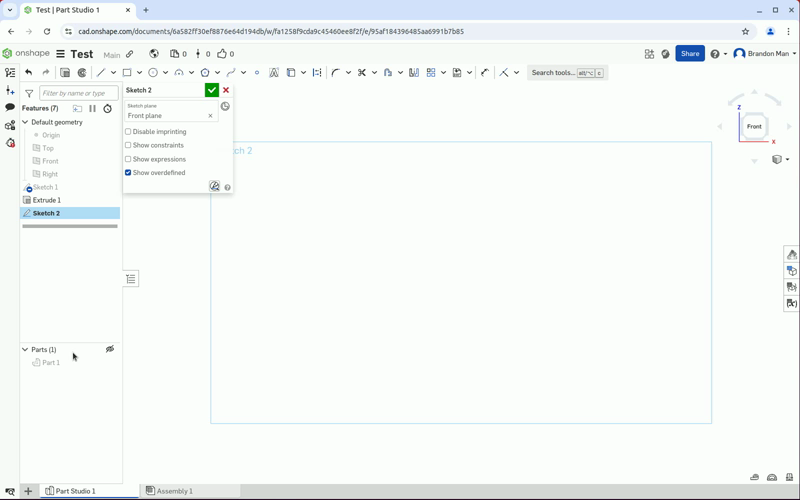
key(l)
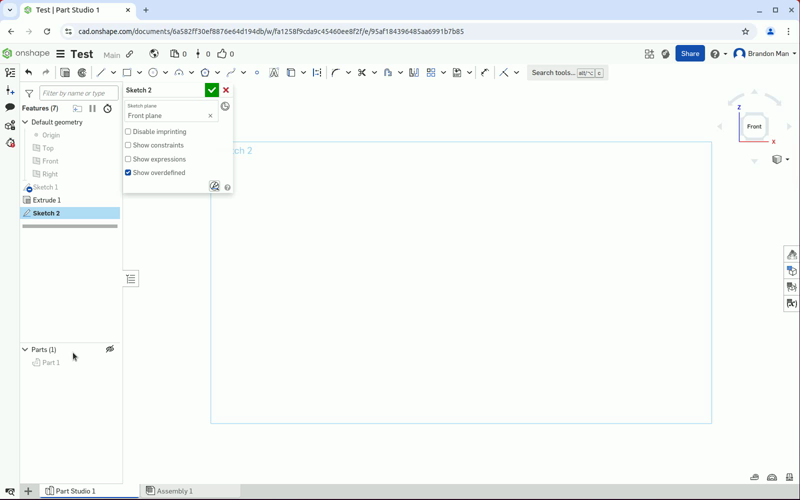
key_down(shift)
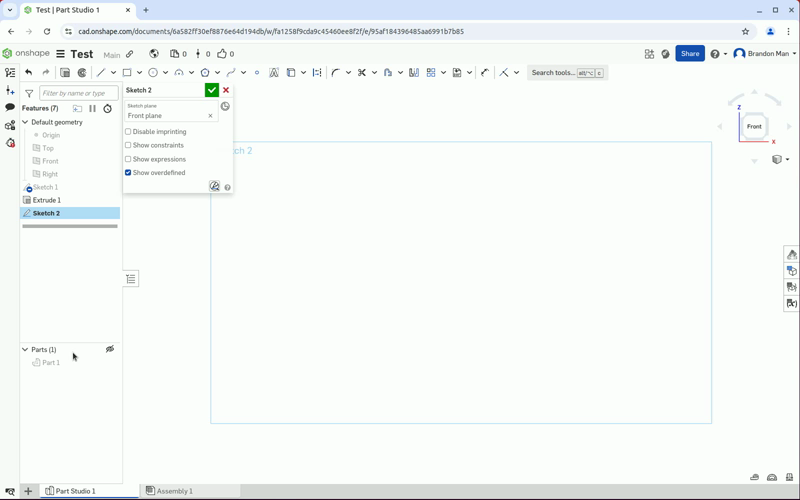
mouse_move(404, 381)
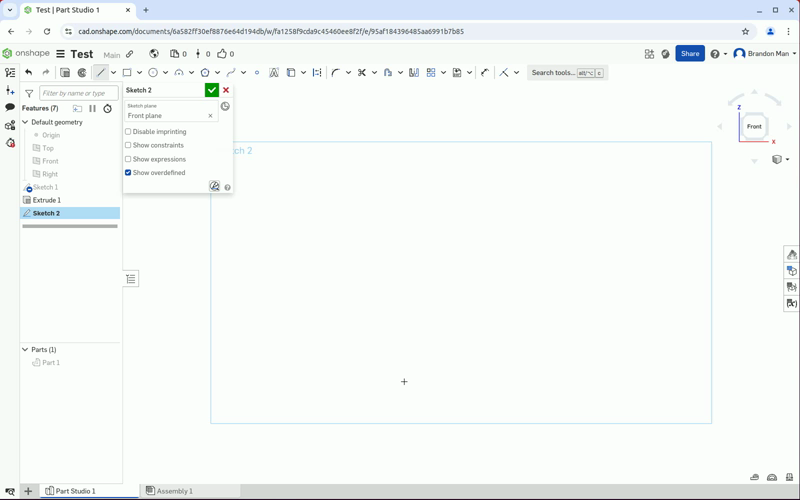
click(404, 381)
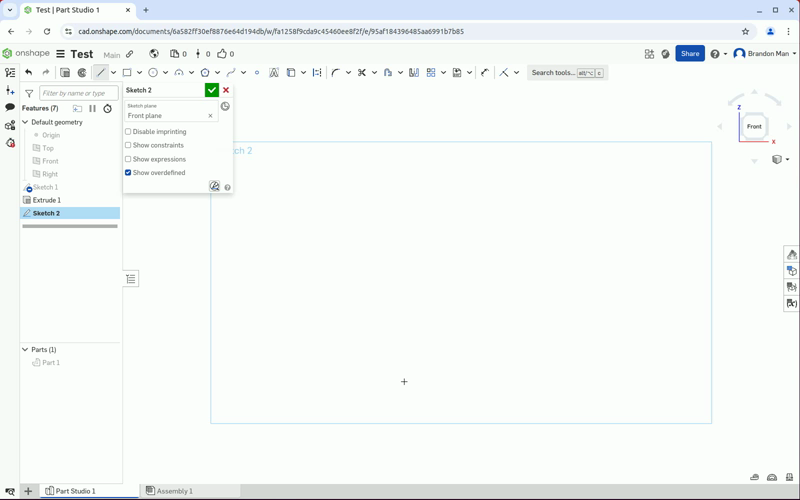
key_up(shift)
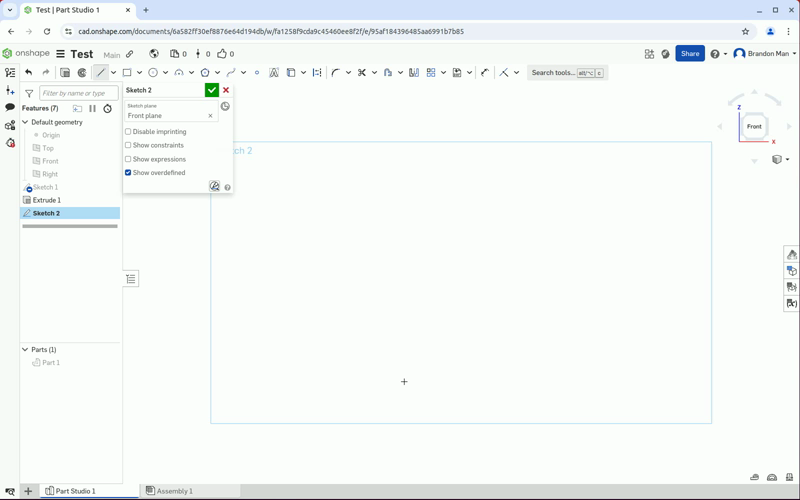
key_down(shift)
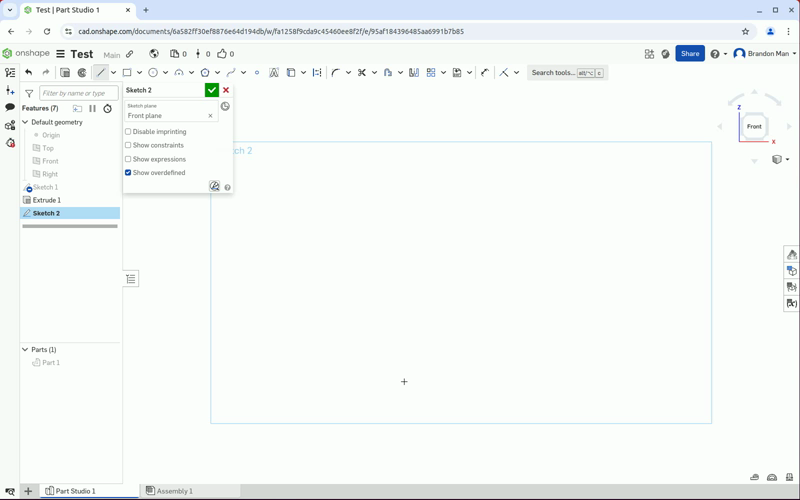
mouse_move(516, 381)
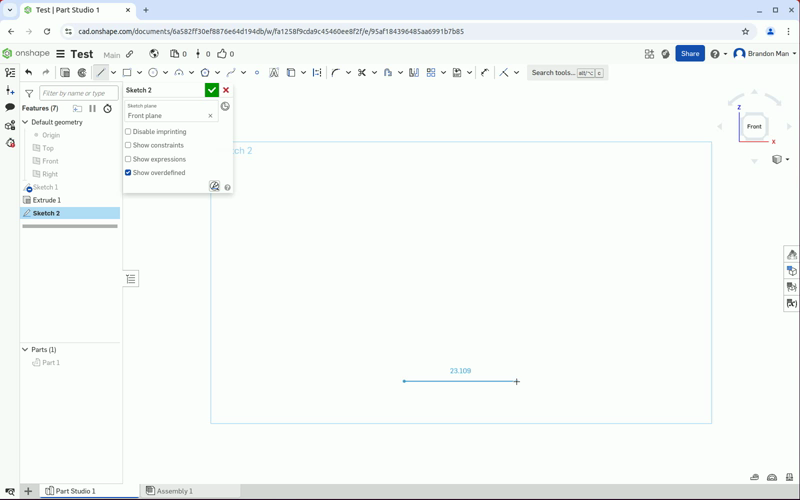
click(516, 381)
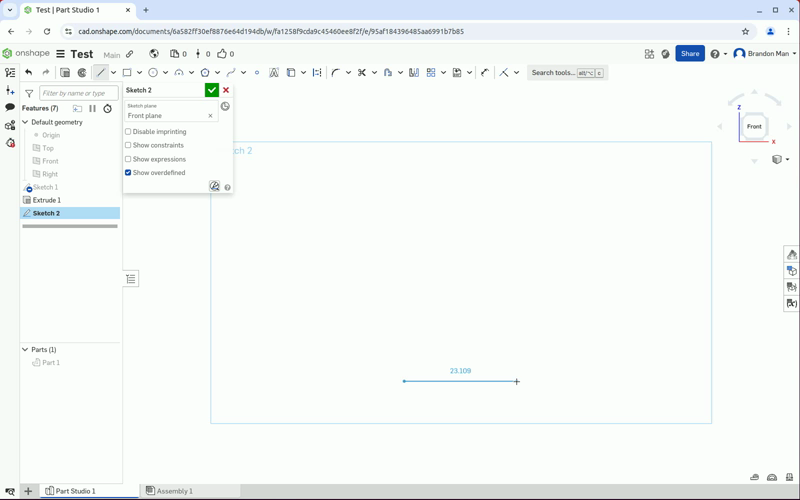
key_up(shift)
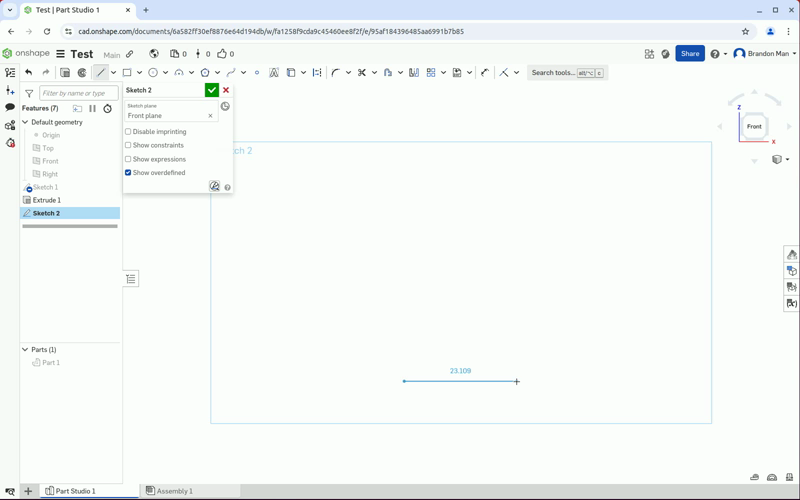
key_down(shift)
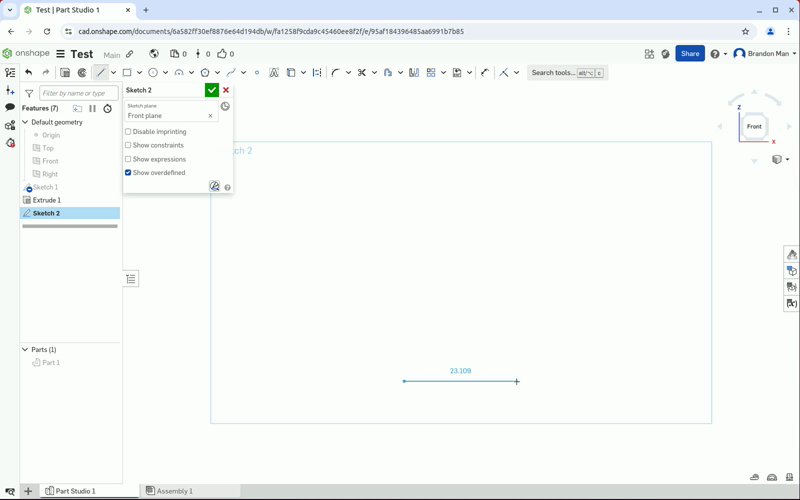
mouse_move(516, 268)
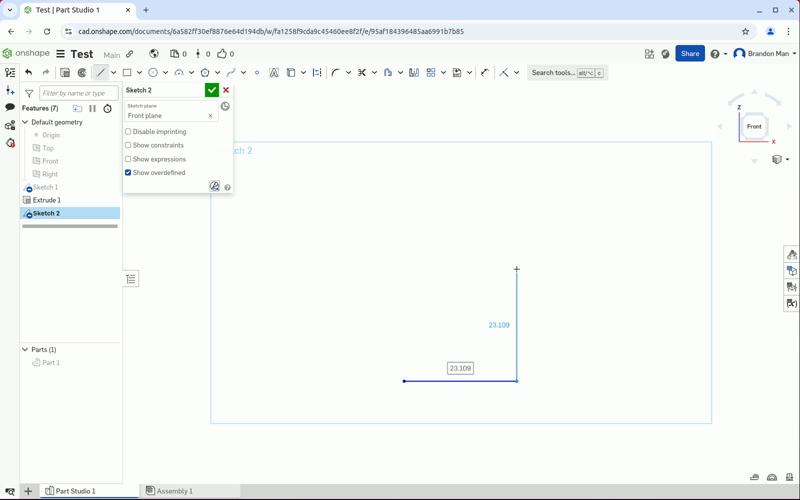
click(516, 268)
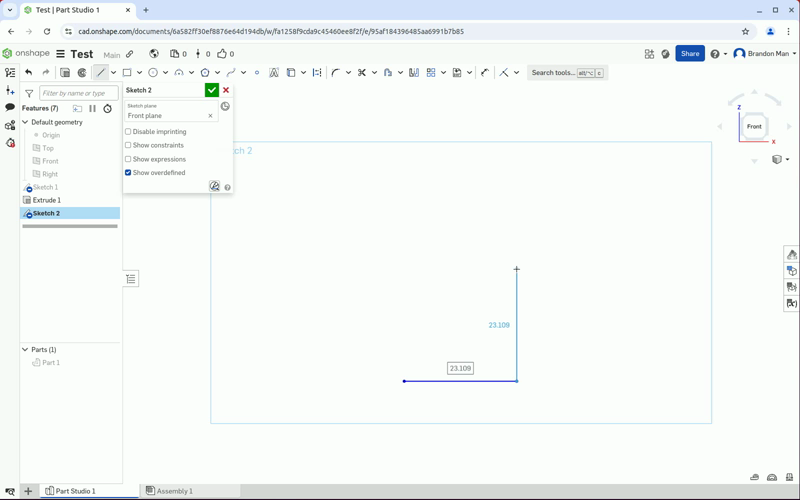
key_up(shift)
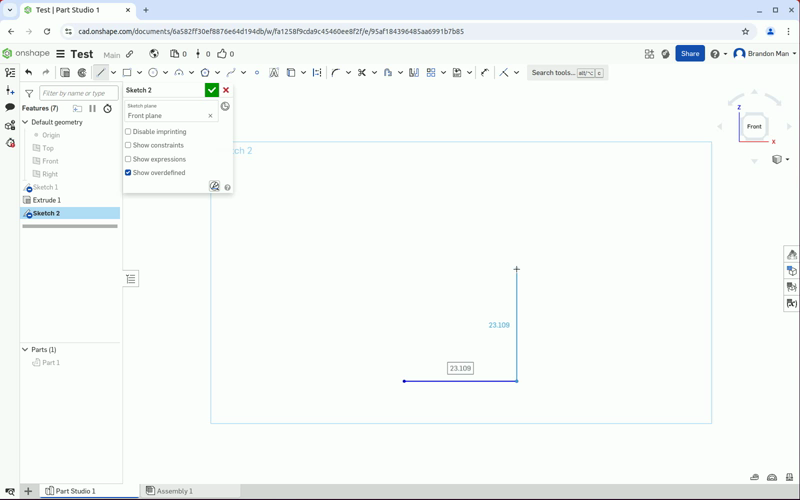
key_down(shift)
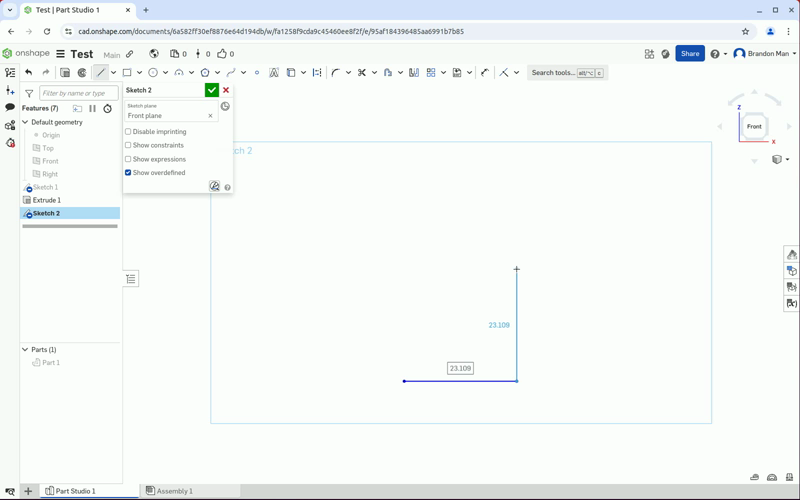
mouse_move(404, 268)
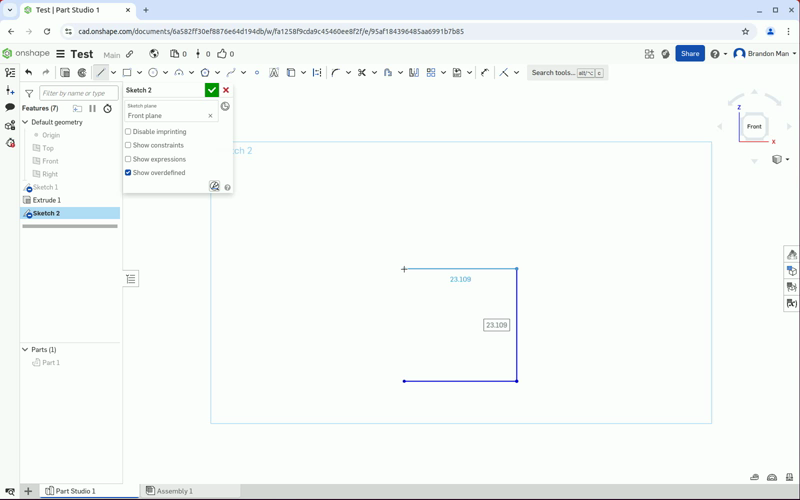
click(404, 268)
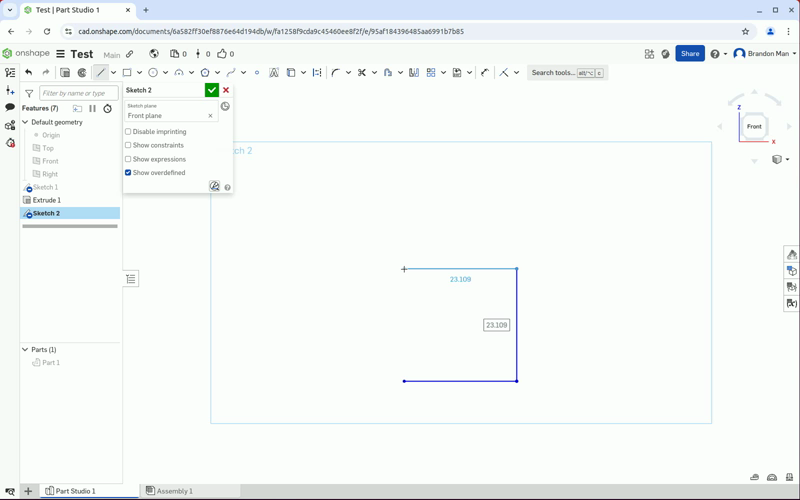
key_up(shift)
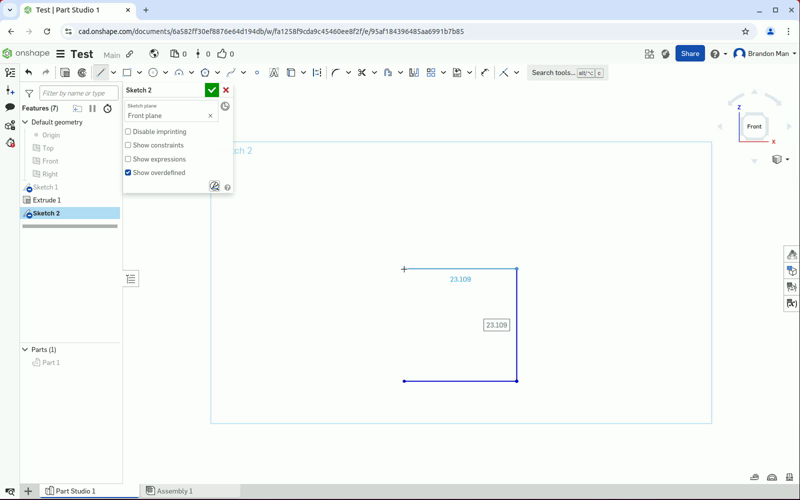
key_down(shift)
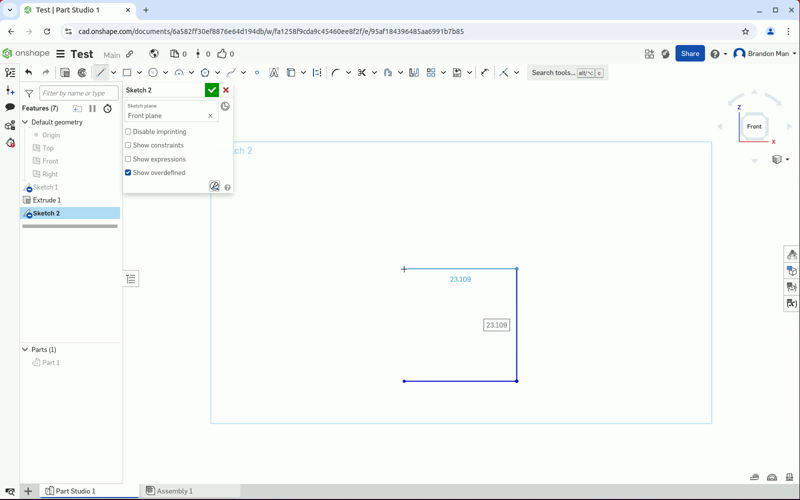
mouse_move(404, 381)
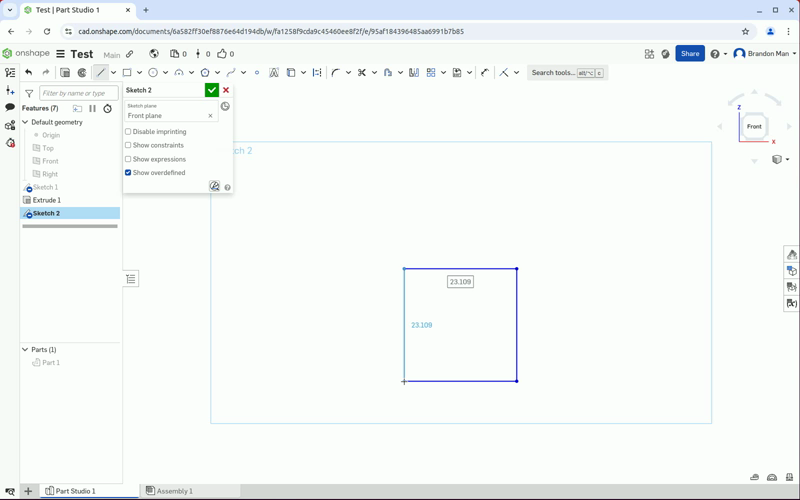
key_up(shift)
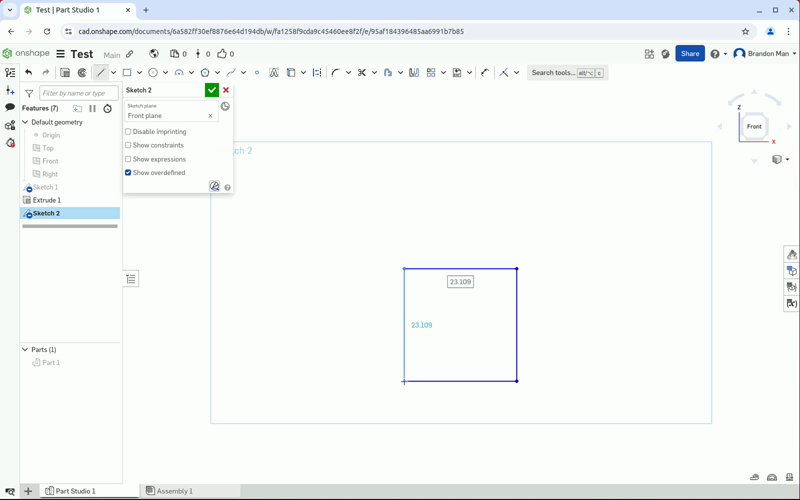
click(404, 381)
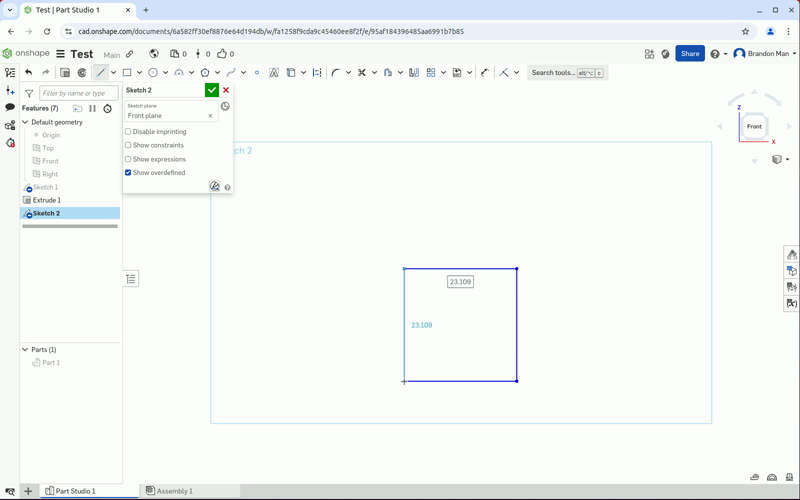
key(esc)
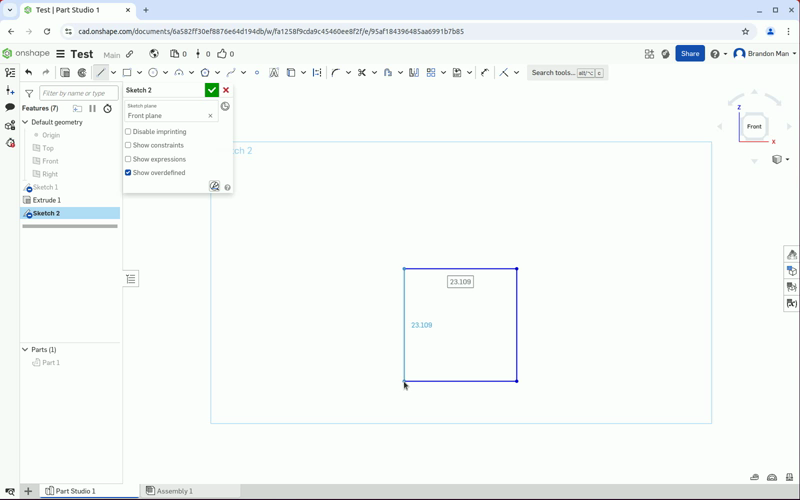
mouse_move(469, 311)
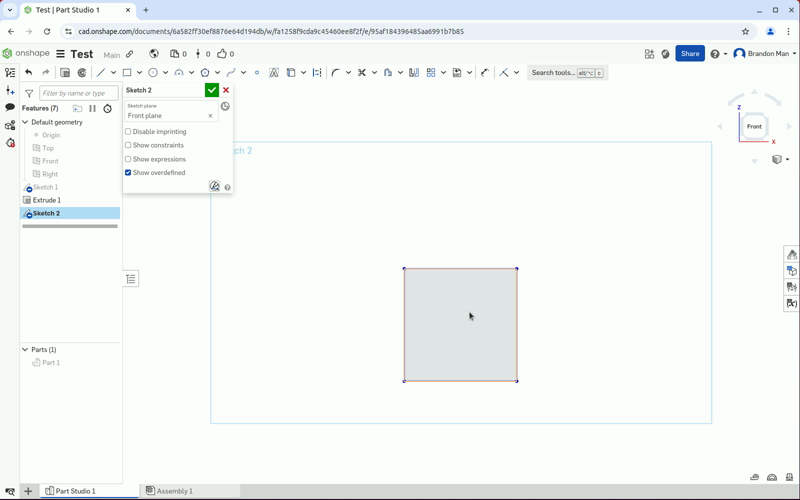
click(469, 311)
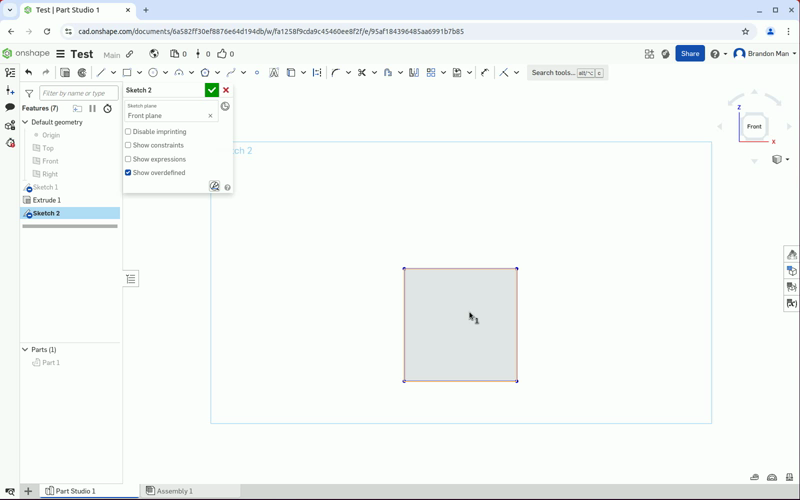
mouse_move(73, 352)
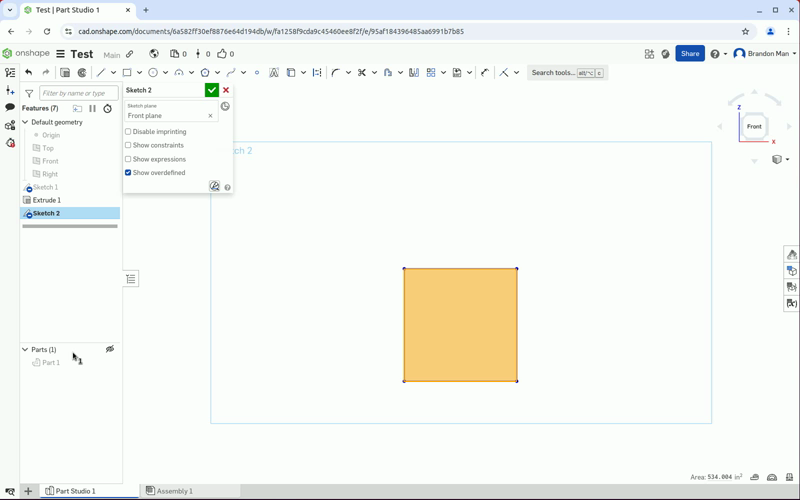
key(shift+y)
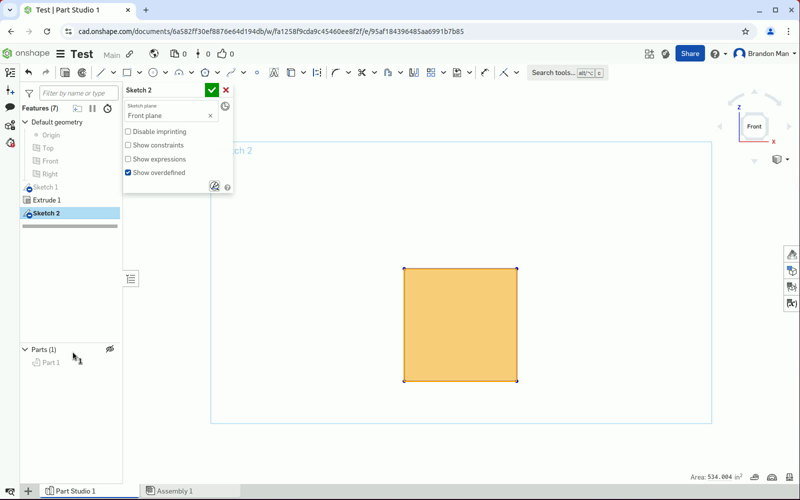
key(shift+e)
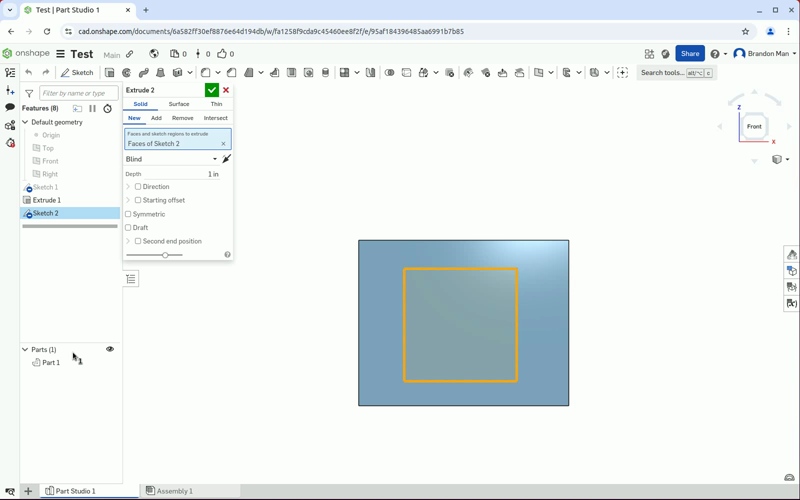
mouse_move(143, 106)
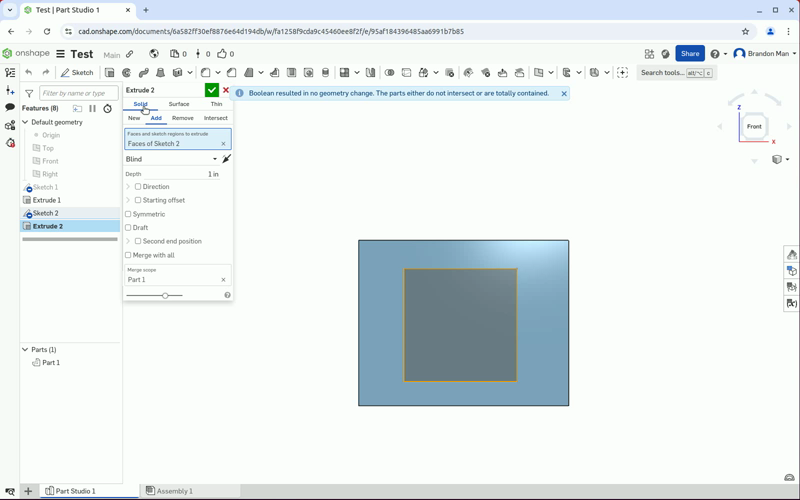
click(143, 106)
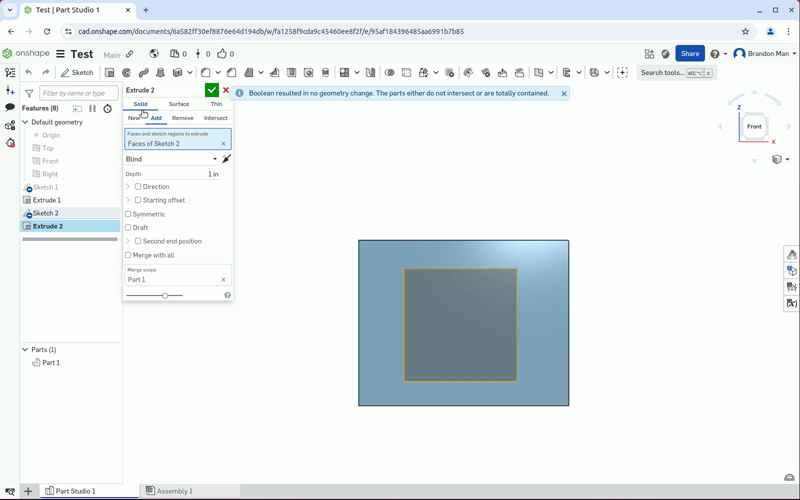
mouse_move(137, 120)
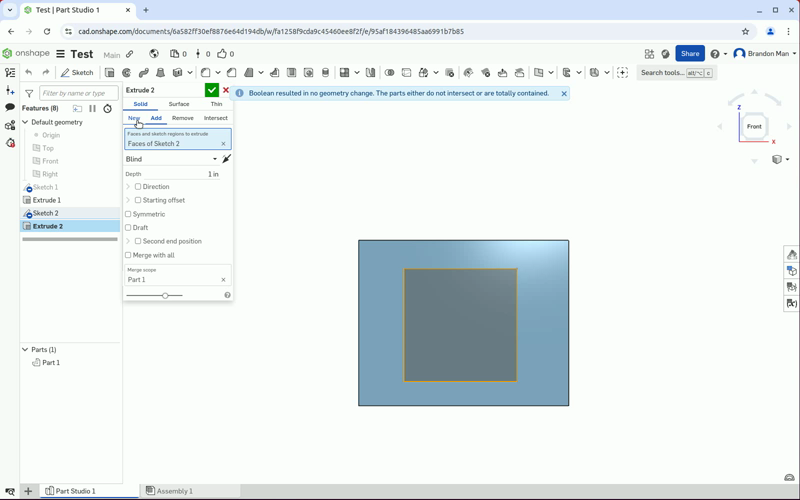
click(137, 120)
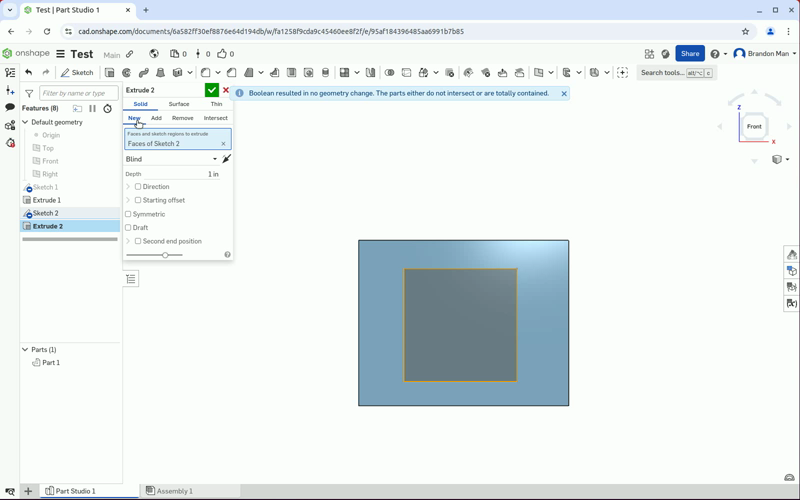
key(tab, 4)
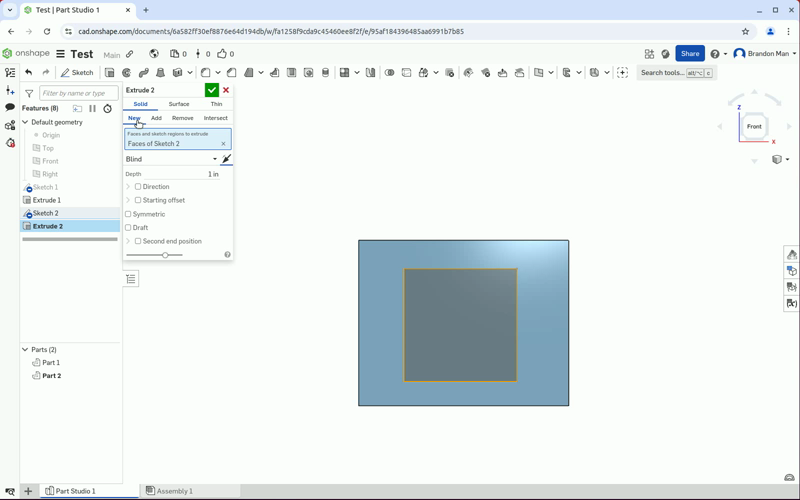
text(23.108)
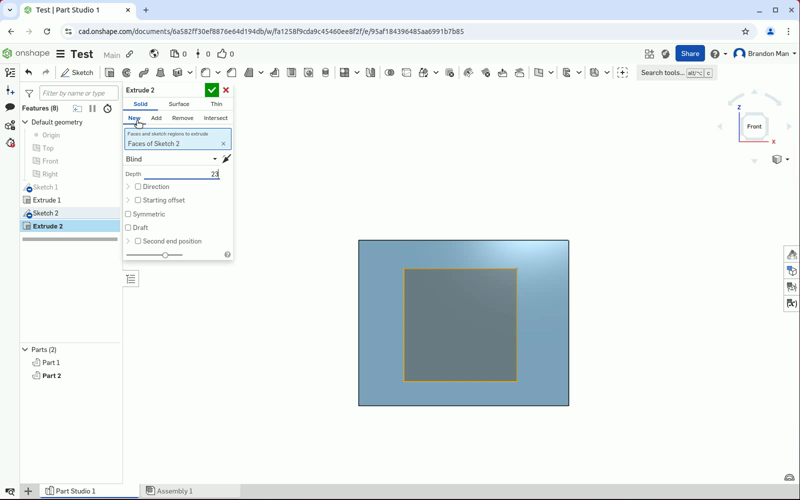
key(enter)
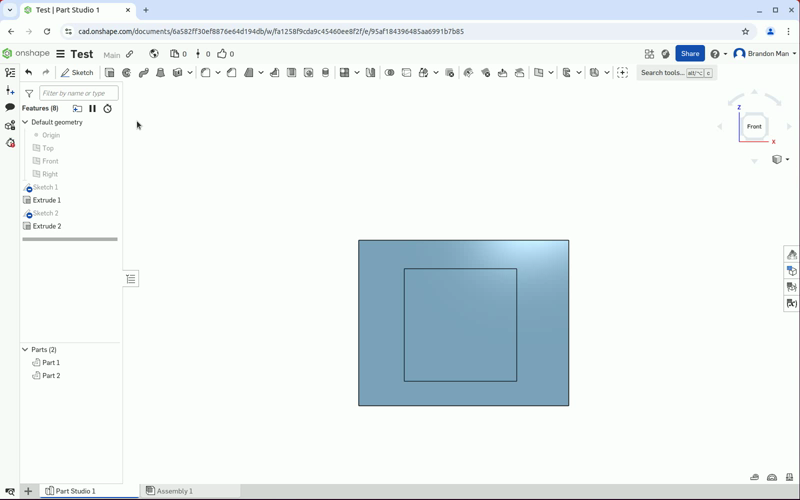
key(shift+h)
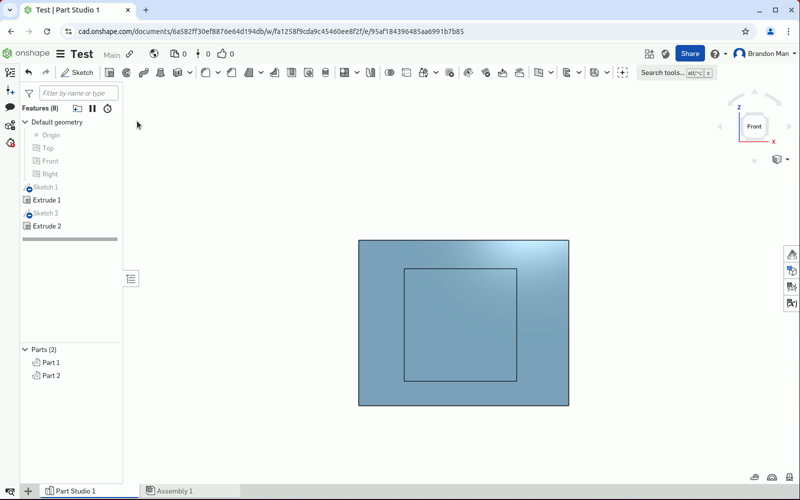
key(shift+h)
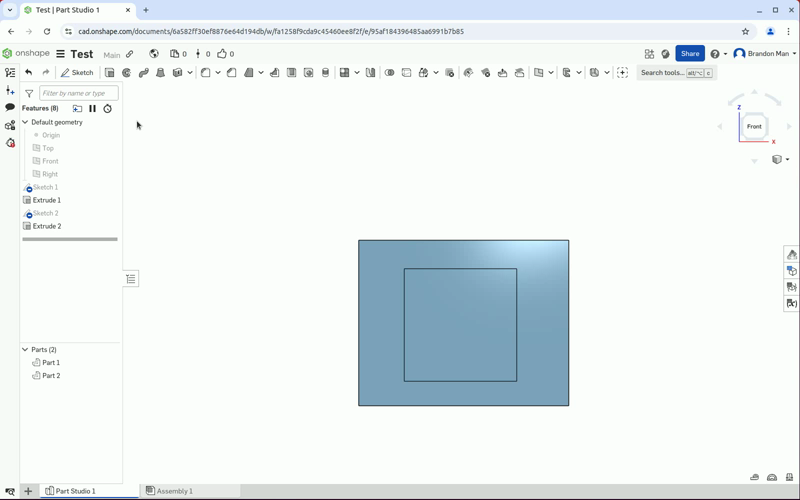
key(shift+7)
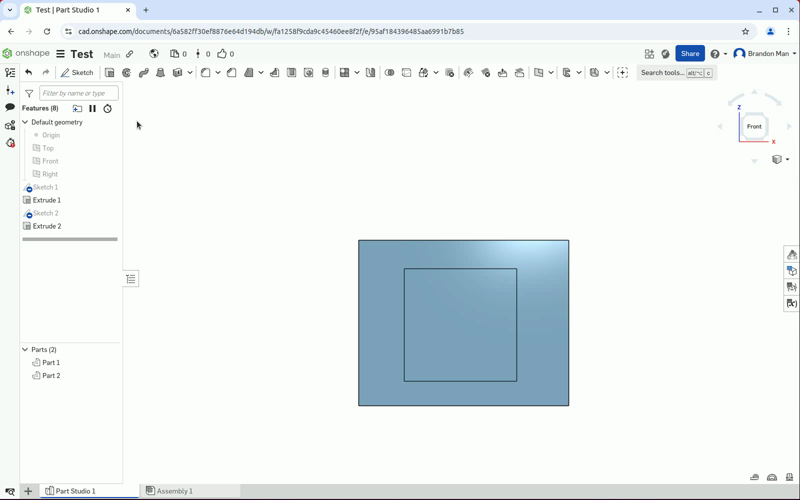
key(left, 2)
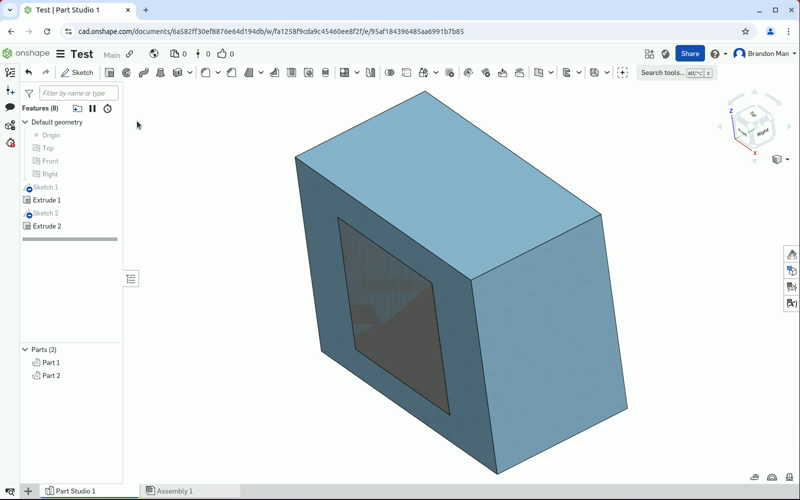
key(down, 2)
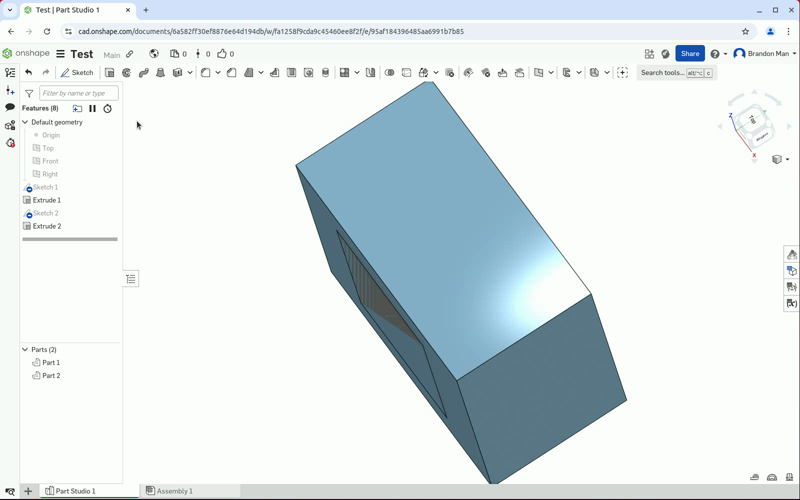
key(up, 2)
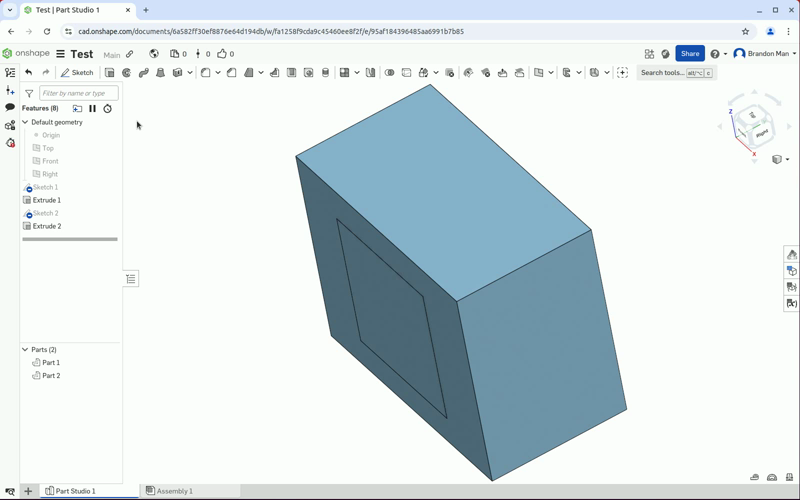
key(right, 2)
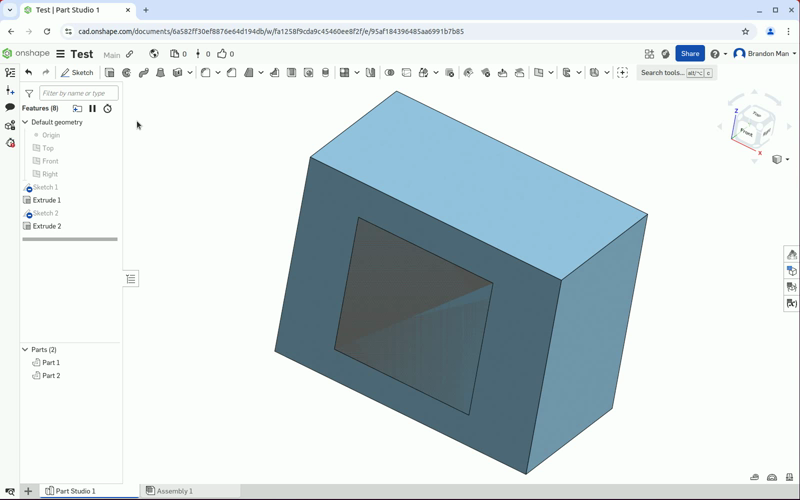
mouse_move(73, 189)
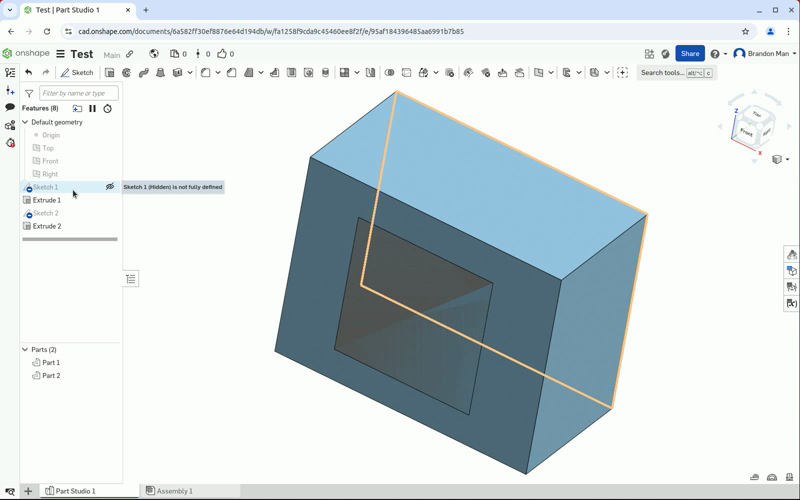
click(73, 189)